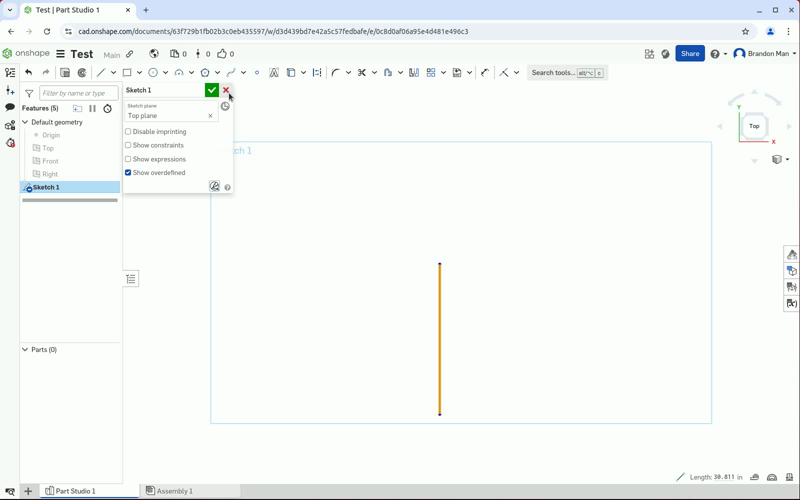
key(shift+h)
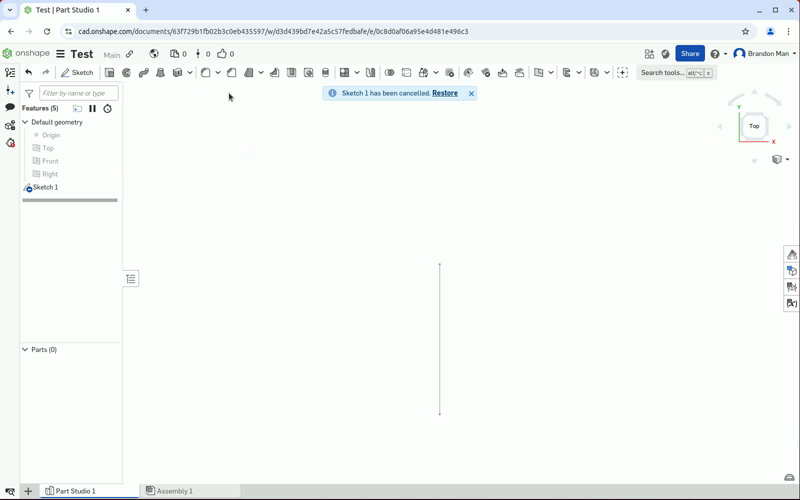
key(shift+s)
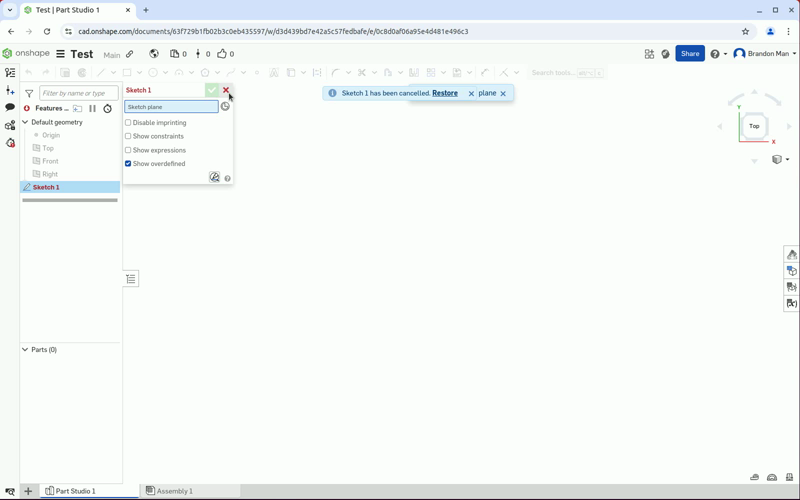
mouse_move(73, 150)
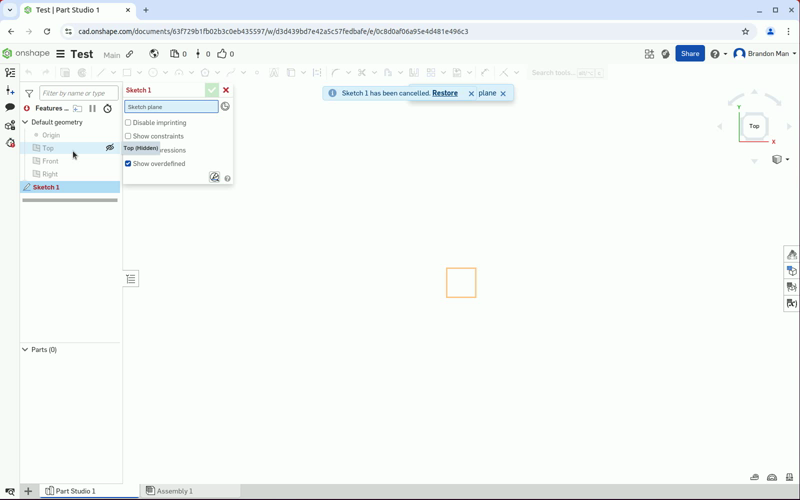
click(73, 150)
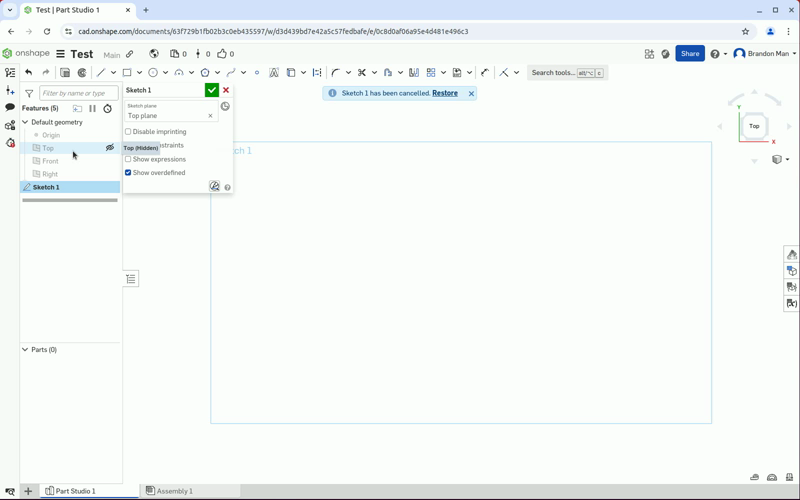
mouse_move(73, 352)
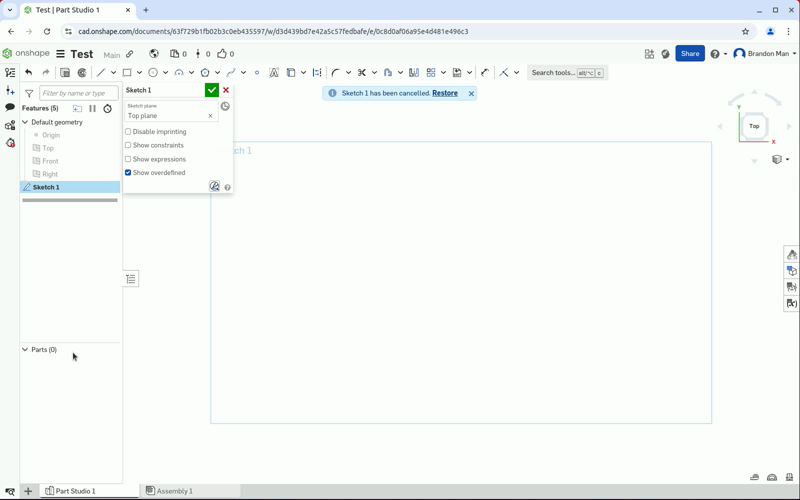
key(y)
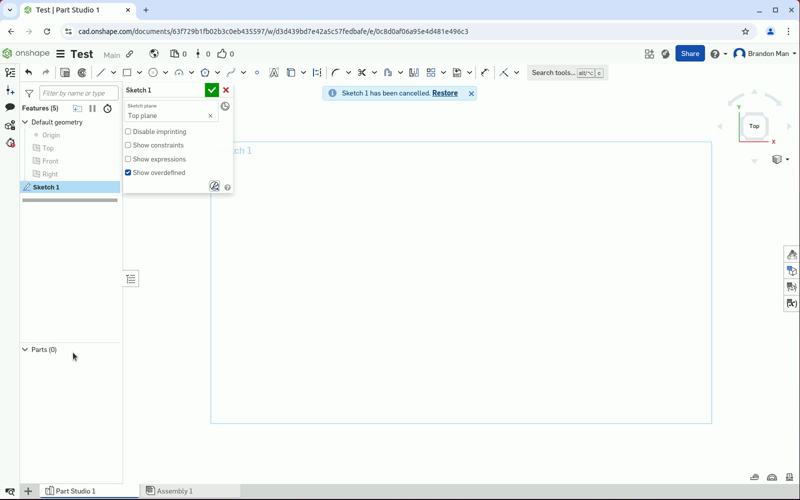
key(l)
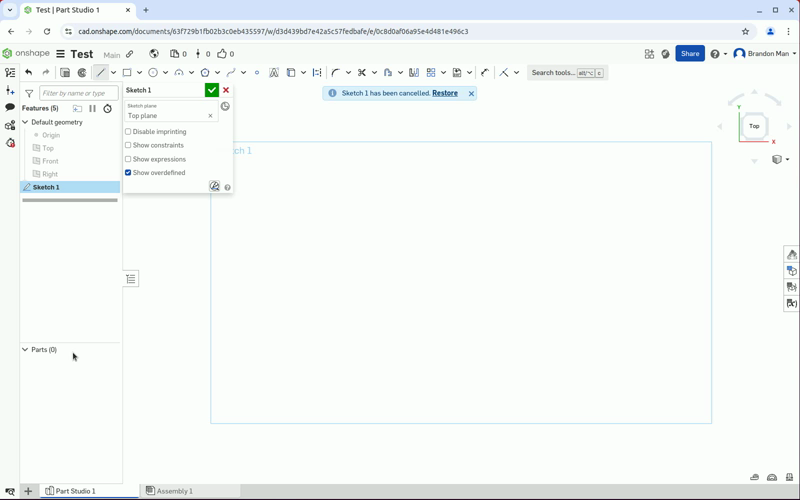
key_down(shift)
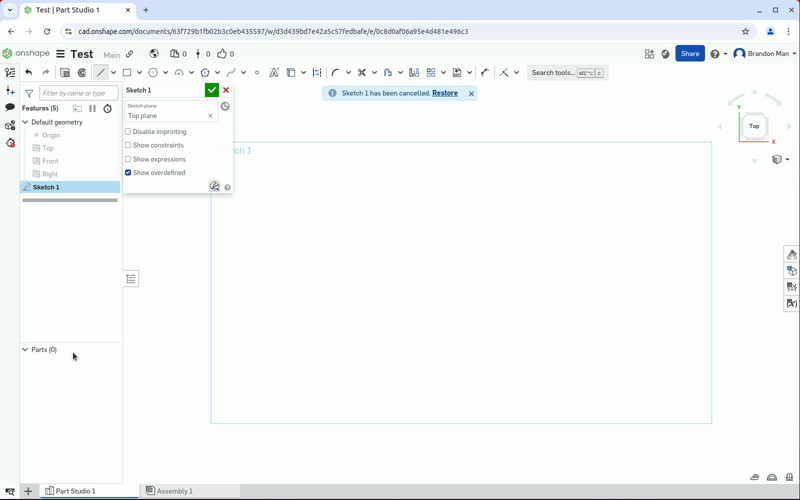
mouse_move(460, 291)
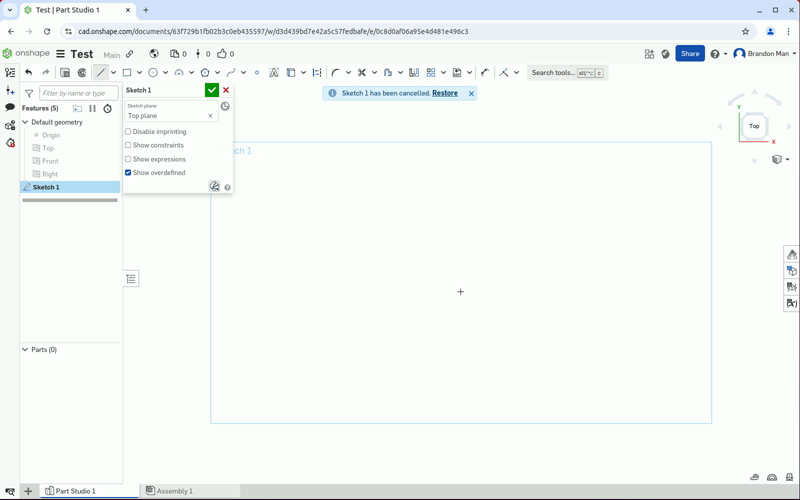
click(460, 291)
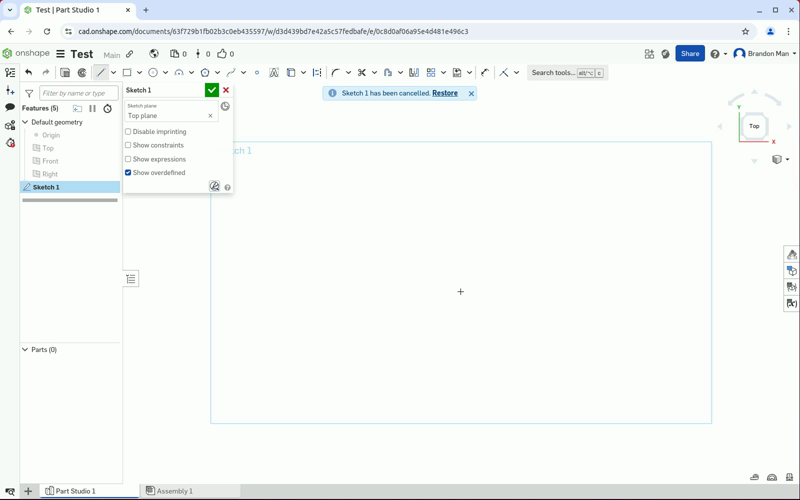
key_up(shift)
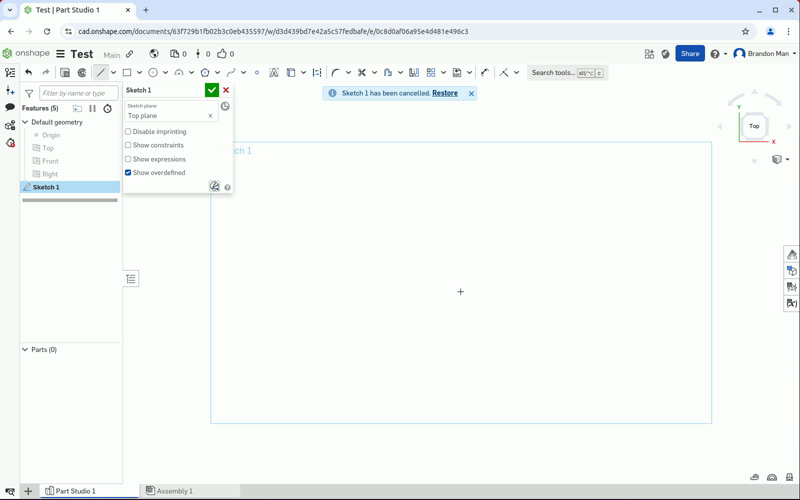
key_down(shift)
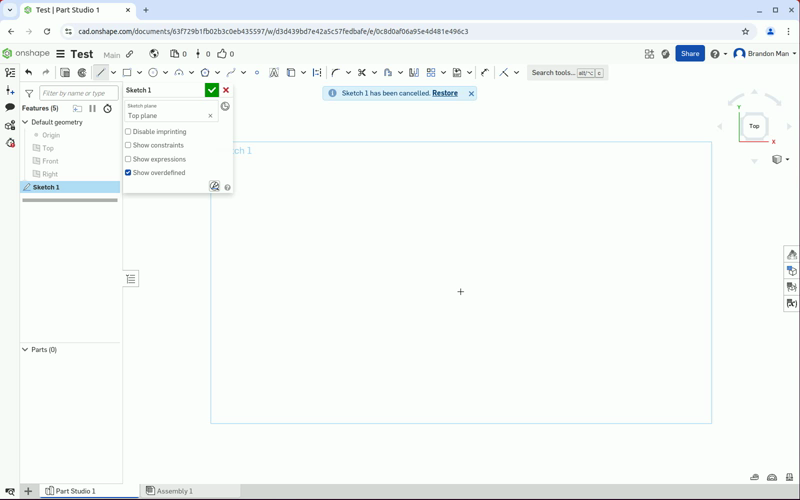
mouse_move(490, 291)
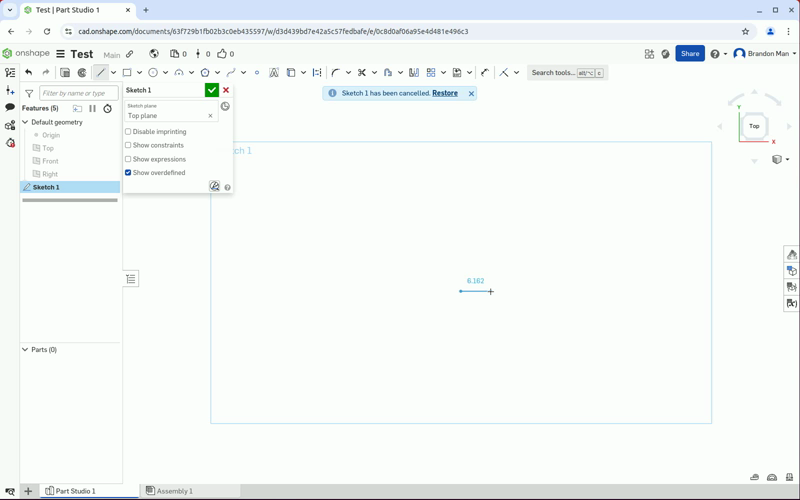
mouse_move(480, 291)
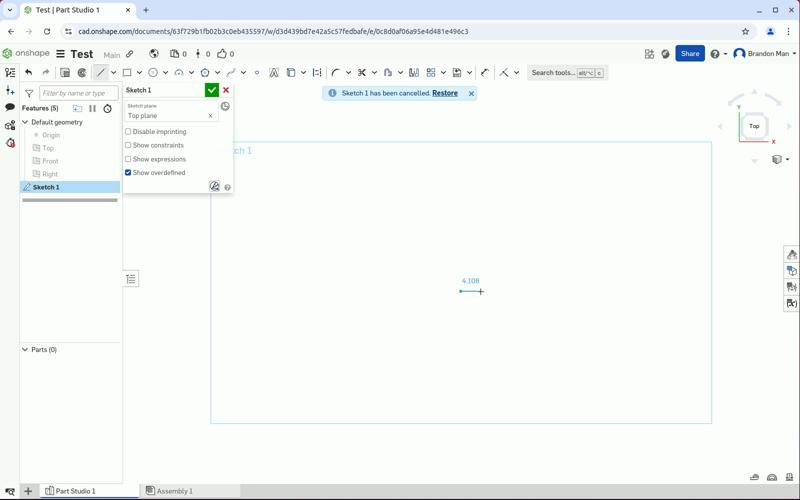
click(480, 291)
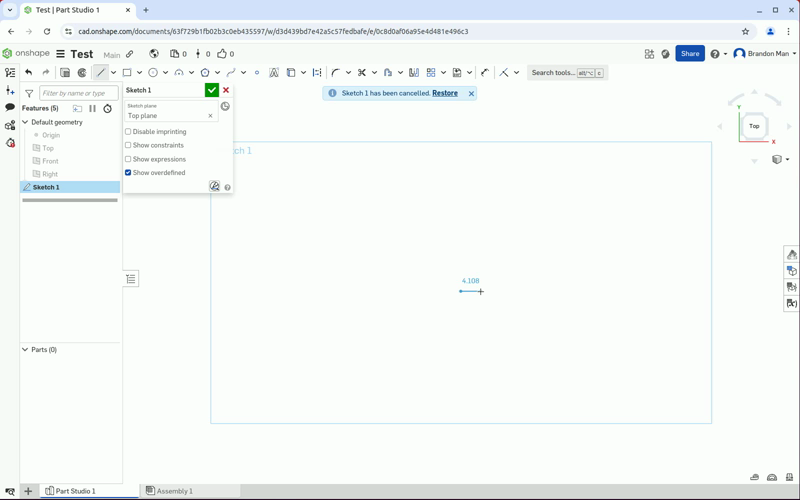
key_up(shift)
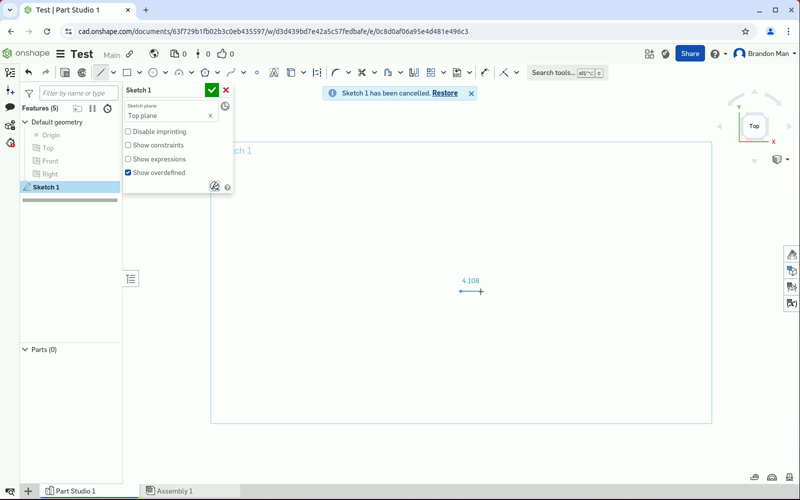
key_down(shift)
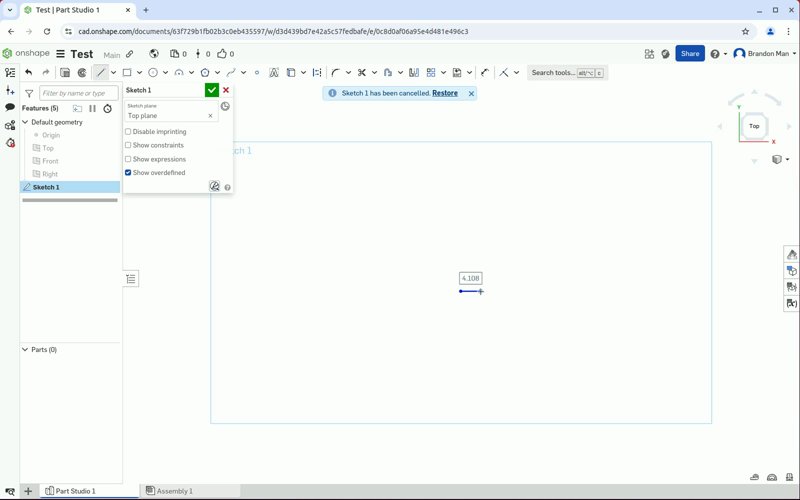
mouse_move(510, 291)
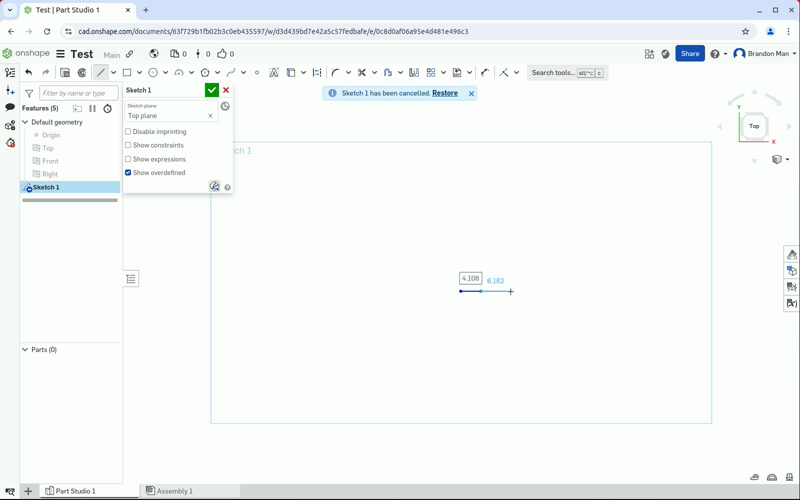
mouse_move(480, 282)
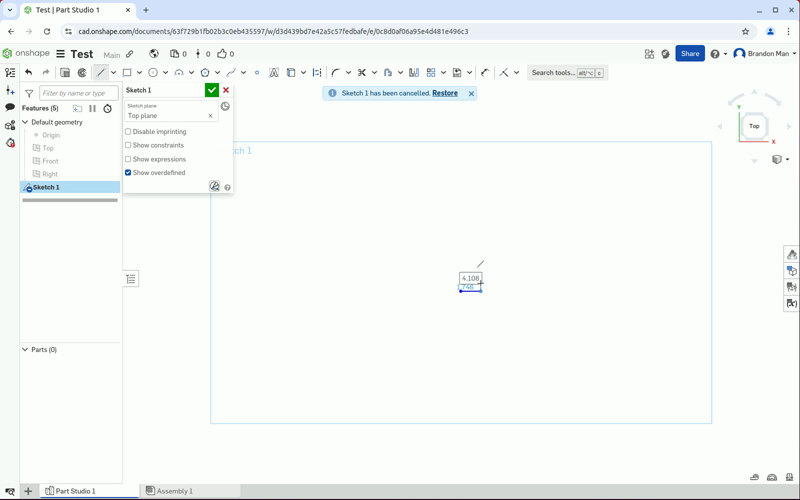
click(480, 282)
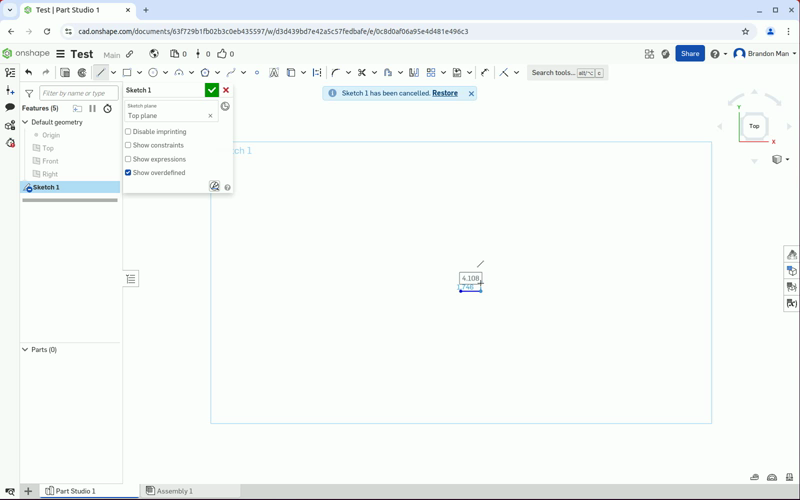
key_up(shift)
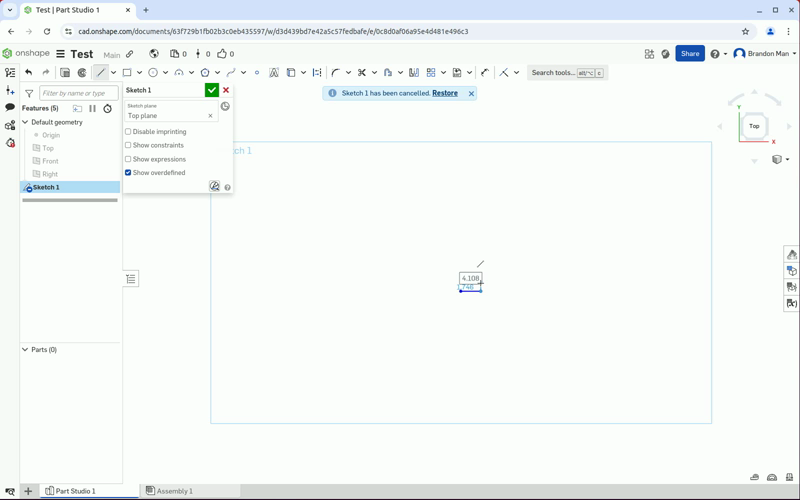
key_down(shift)
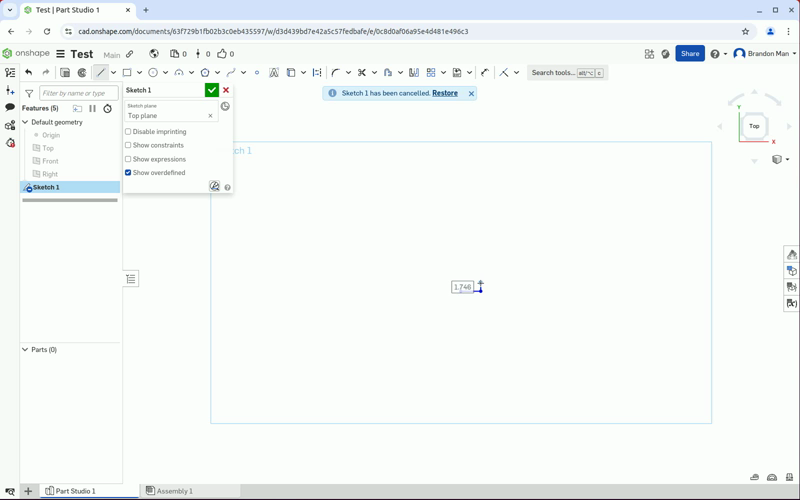
mouse_move(510, 282)
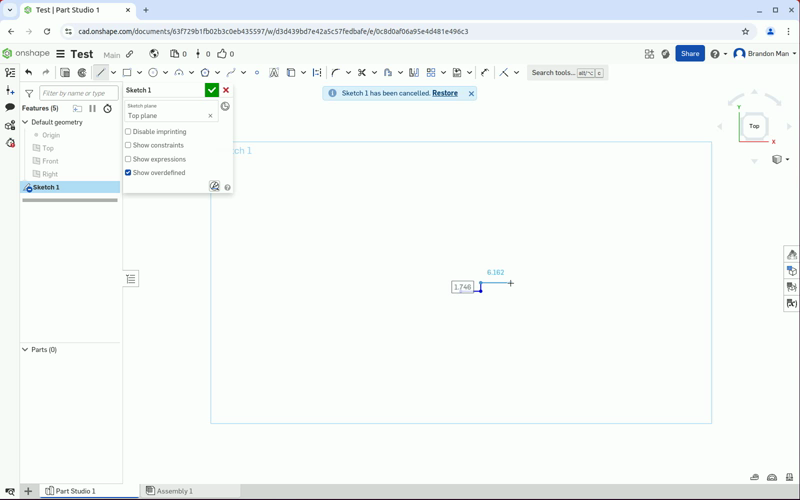
mouse_move(460, 282)
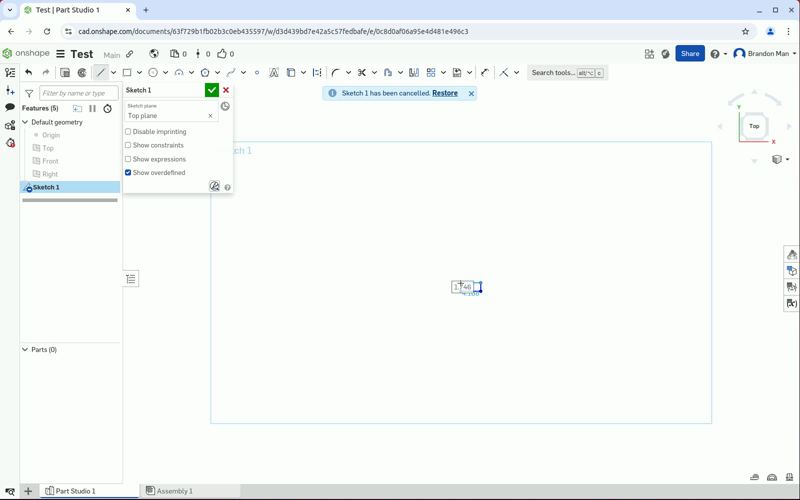
click(460, 282)
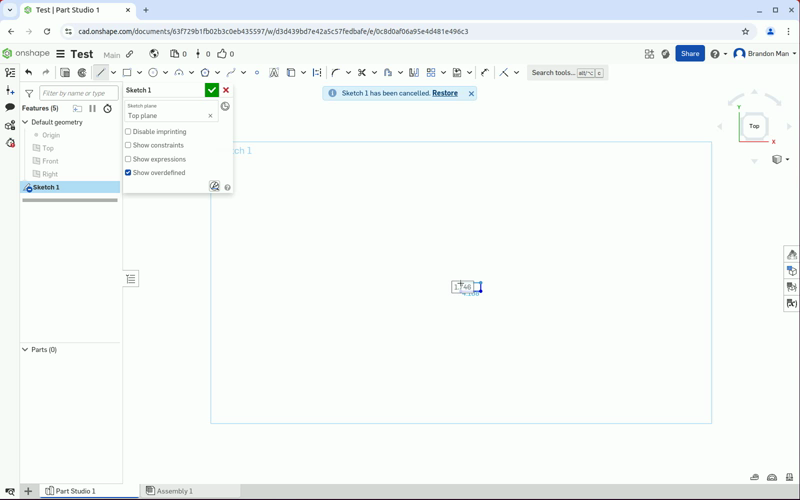
key_up(shift)
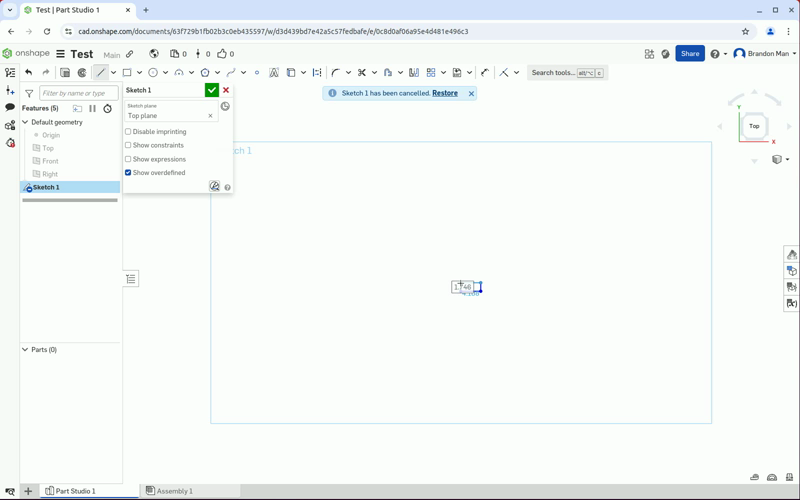
mouse_move(490, 282)
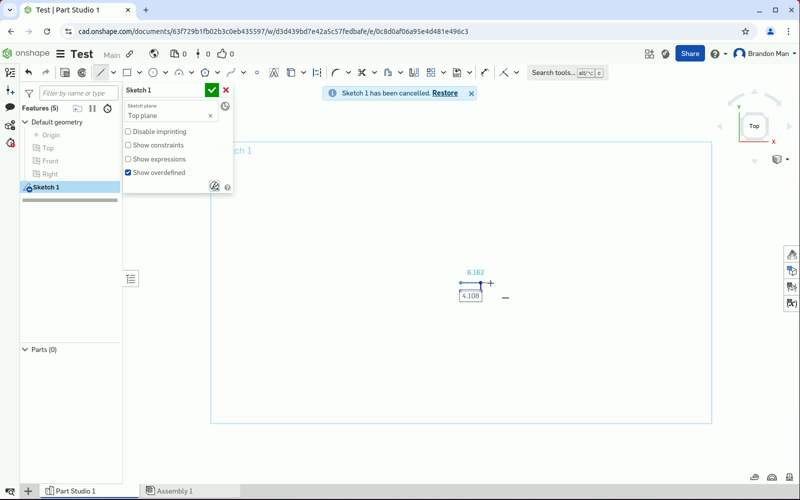
key_down(shift)
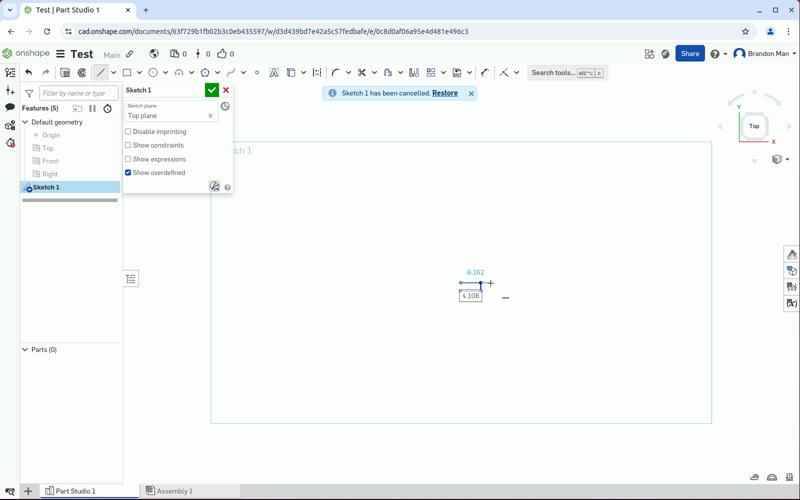
mouse_move(460, 291)
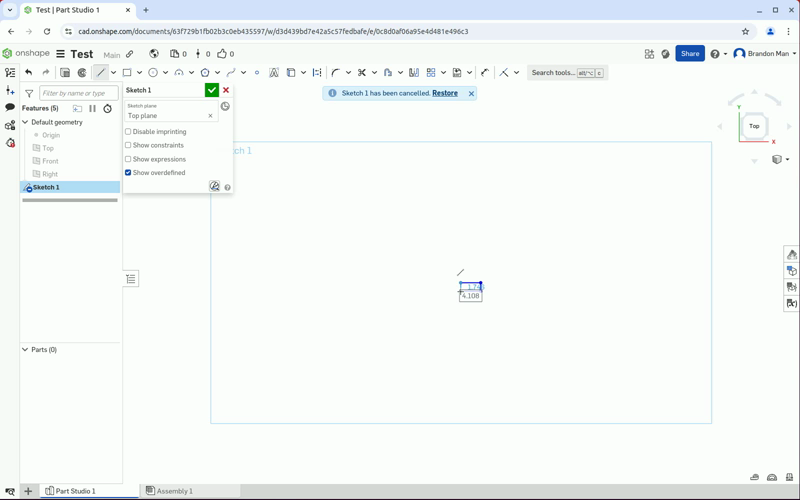
key_up(shift)
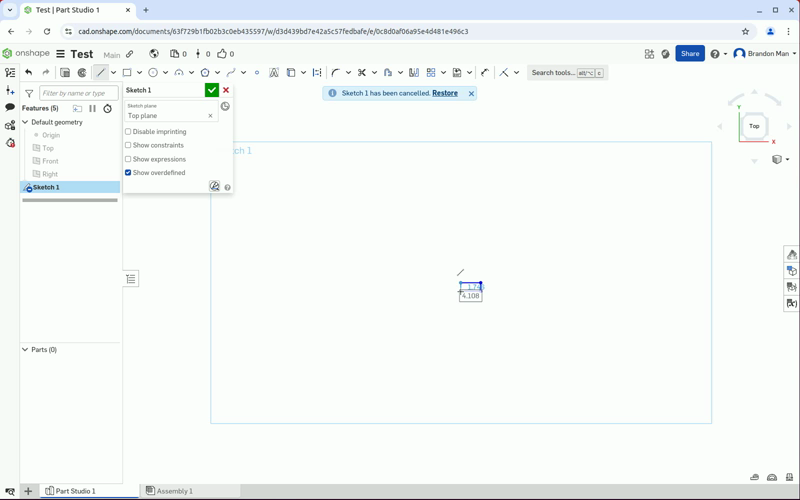
click(460, 291)
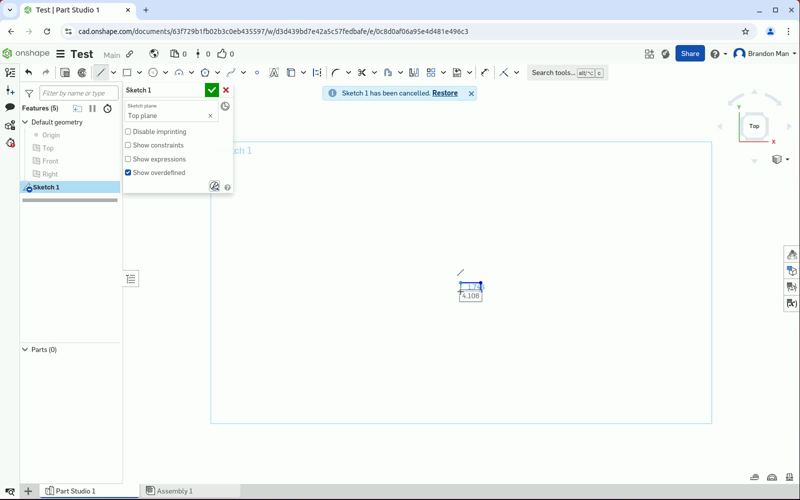
key(esc)
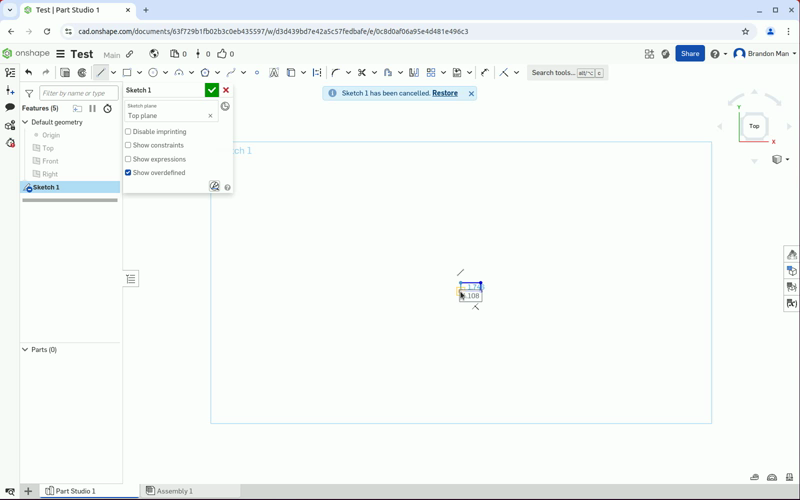
mouse_move(466, 284)
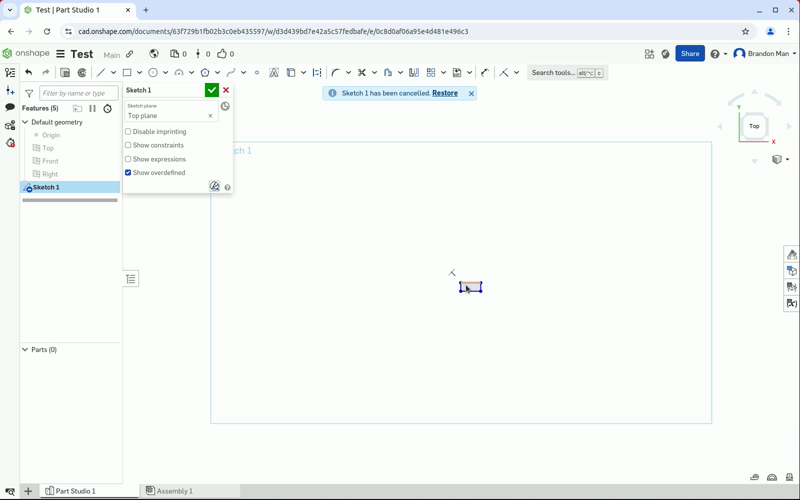
scroll(6)
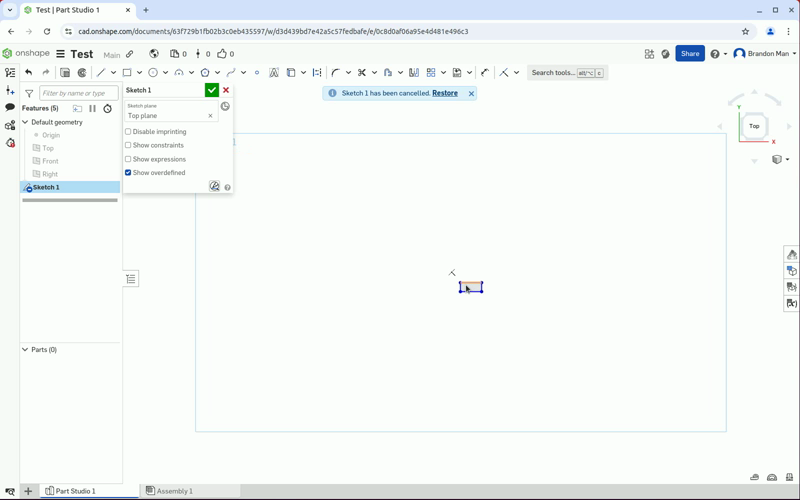
scroll(6)
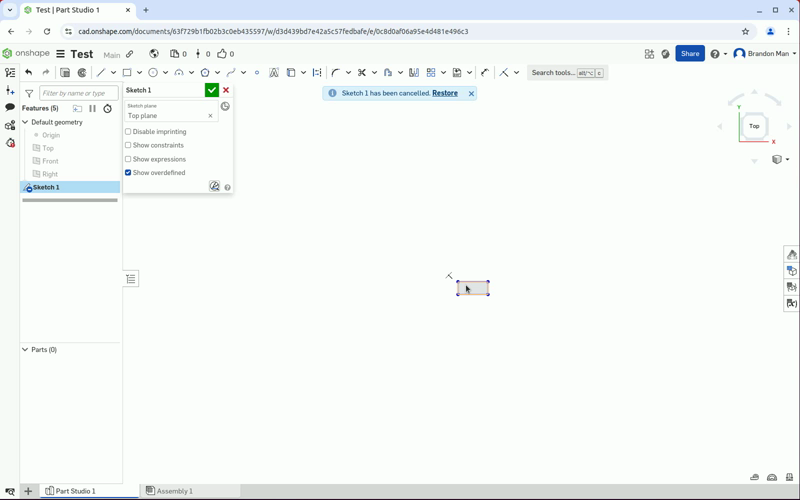
scroll(6)
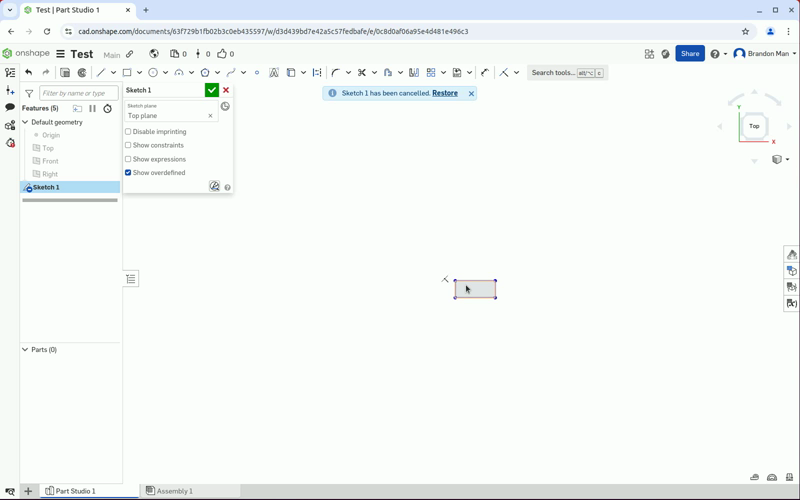
scroll(6)
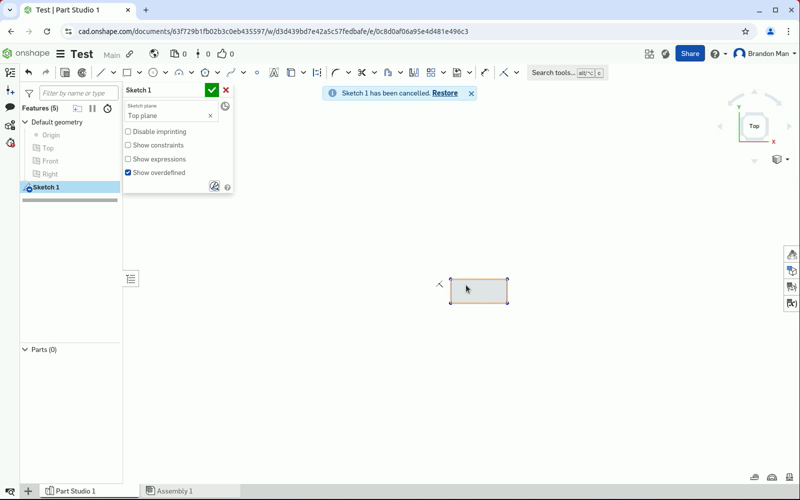
scroll(6)
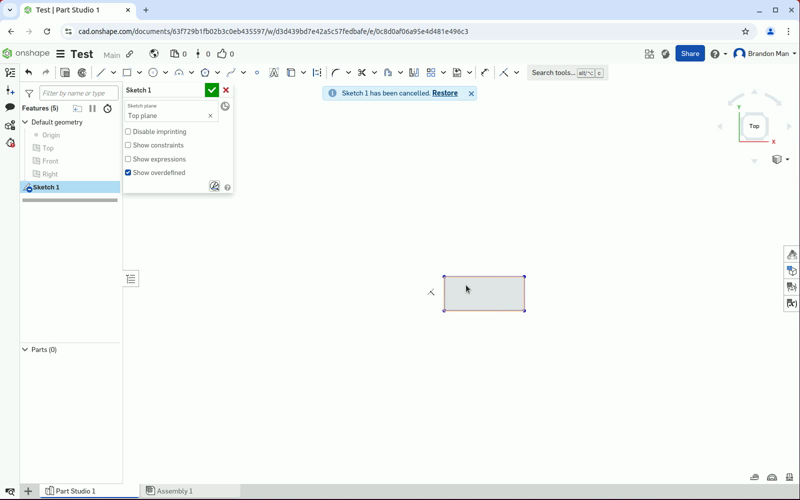
scroll(6)
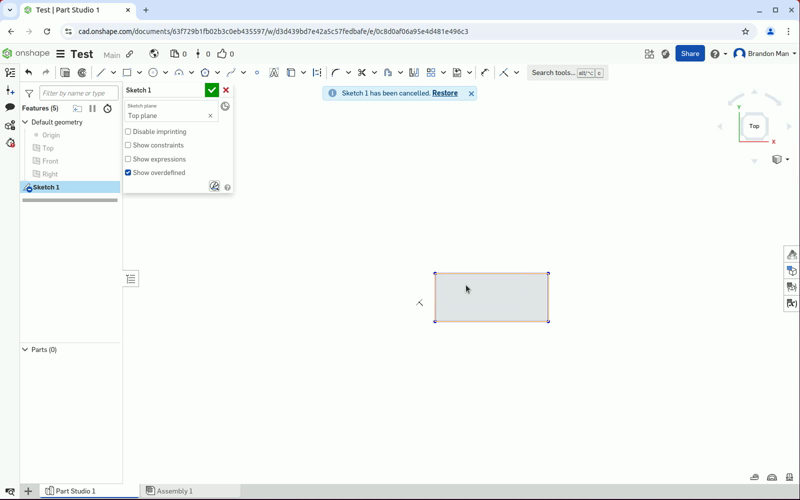
scroll(6)
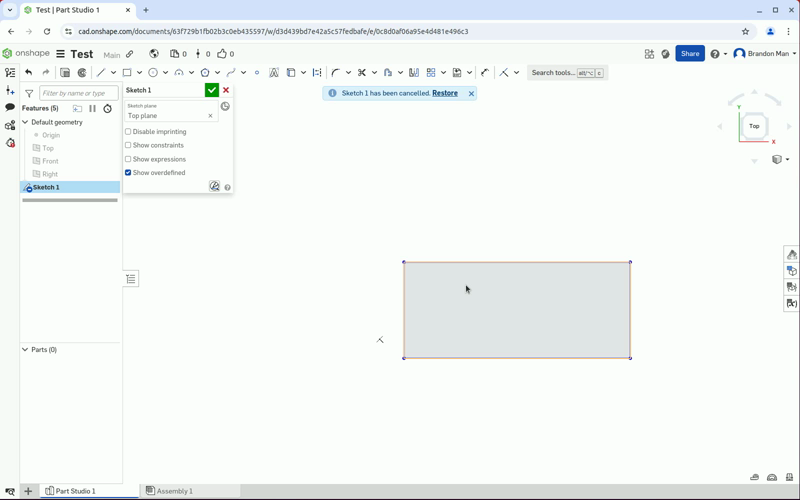
click(466, 284)
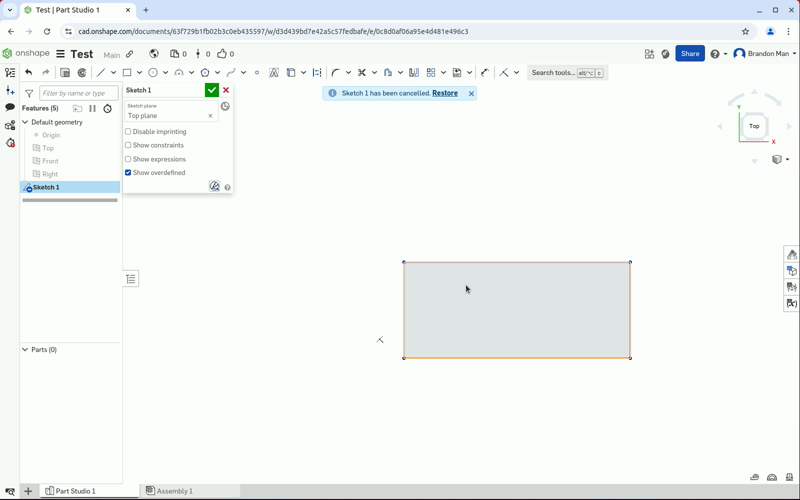
scroll(-6)
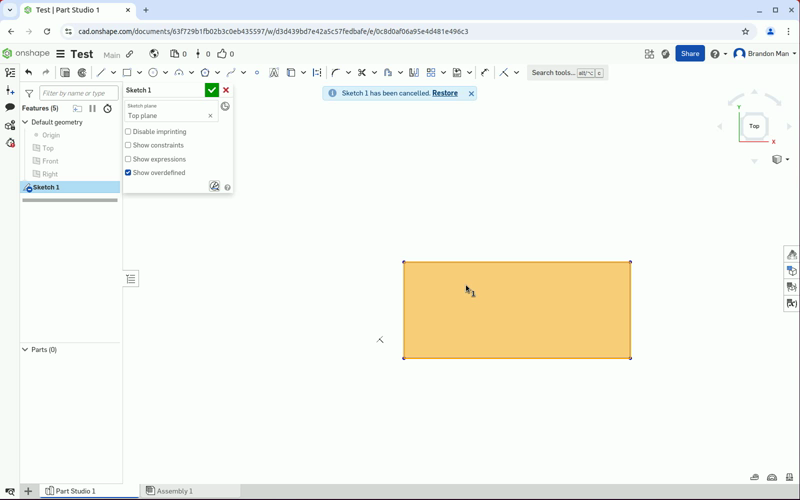
scroll(-6)
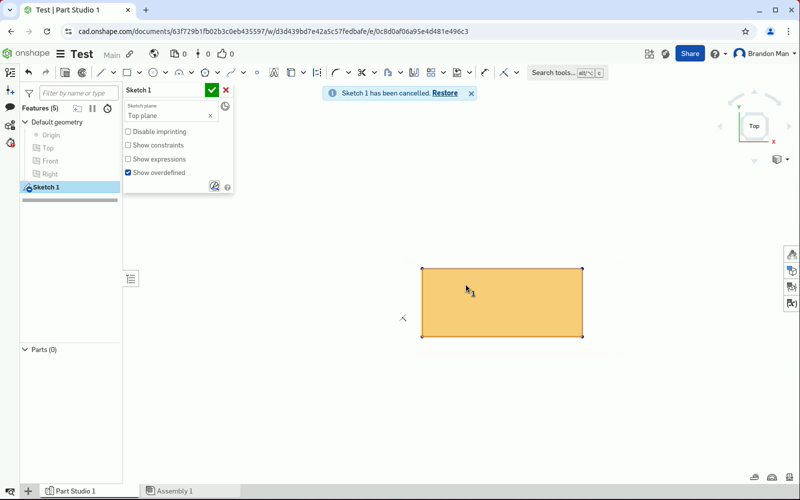
scroll(-6)
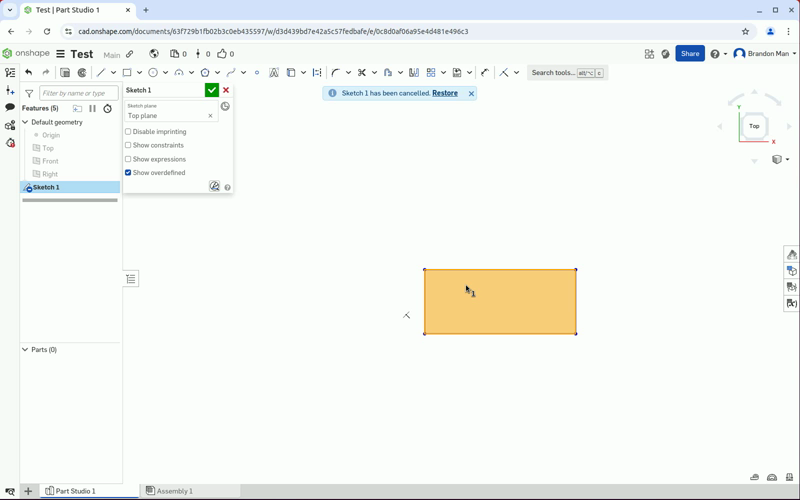
scroll(-6)
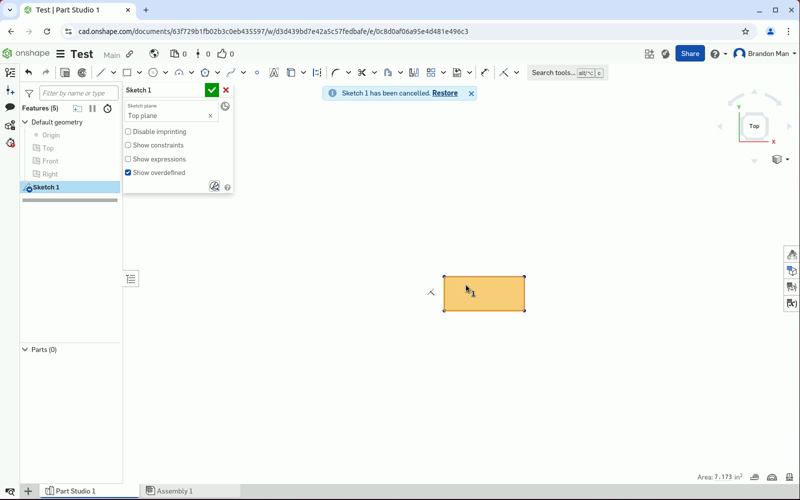
scroll(-6)
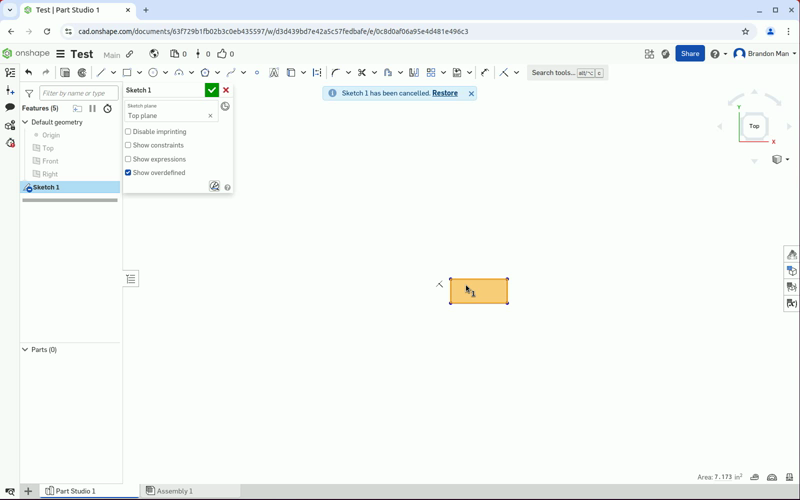
scroll(-6)
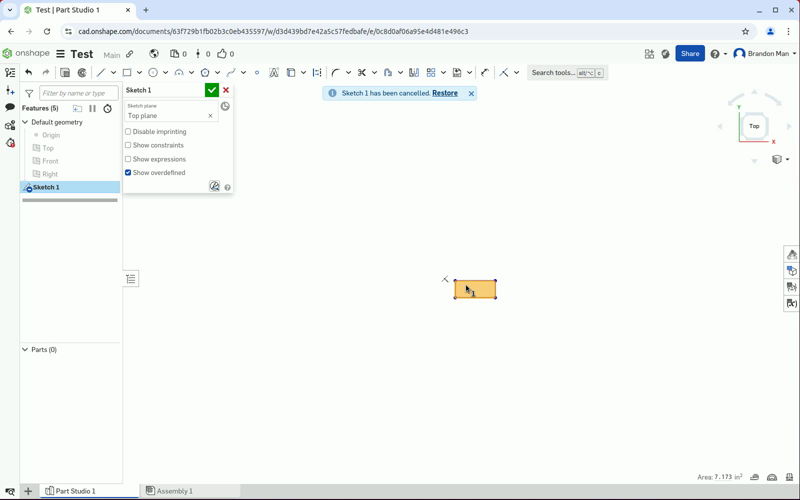
scroll(-6)
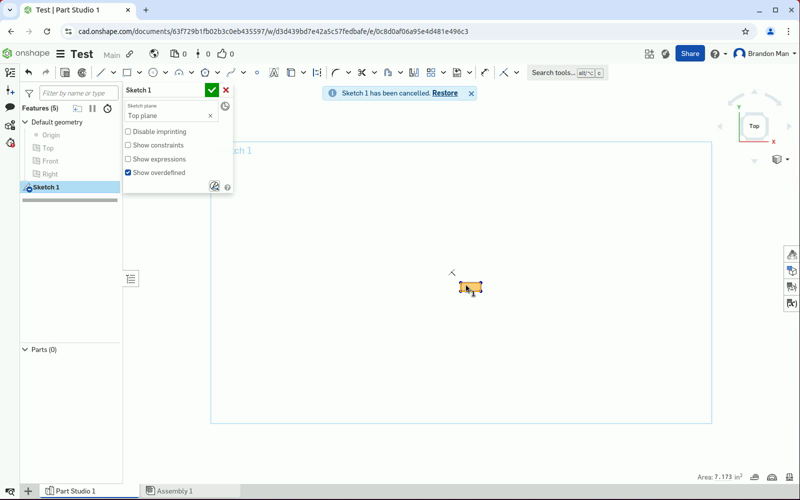
mouse_move(73, 352)
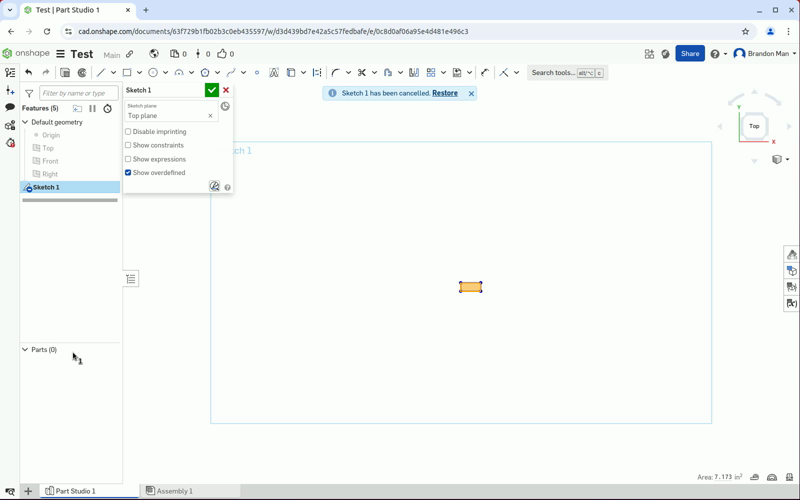
key(shift+y)
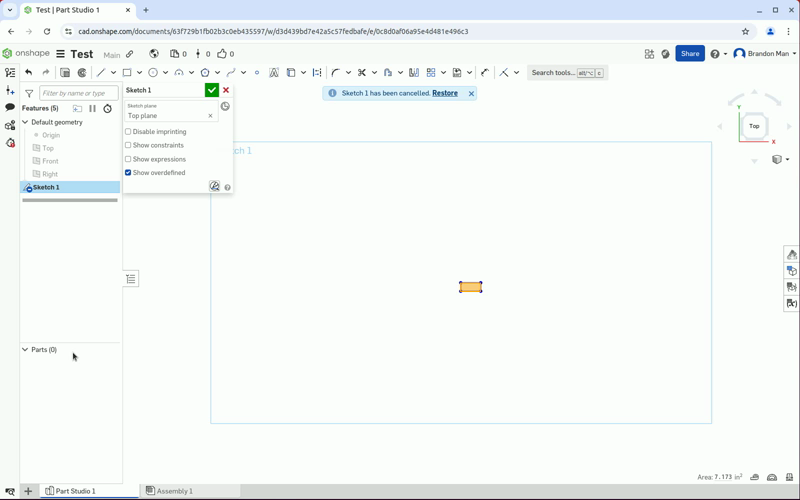
key(shift+e)
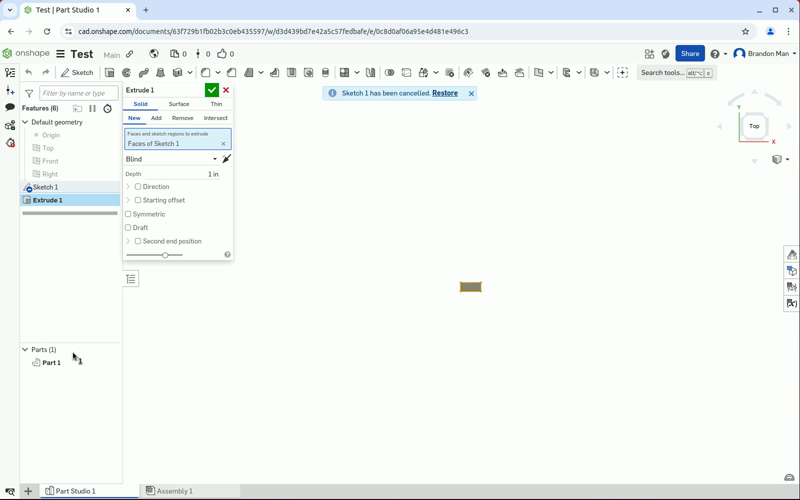
mouse_move(143, 106)
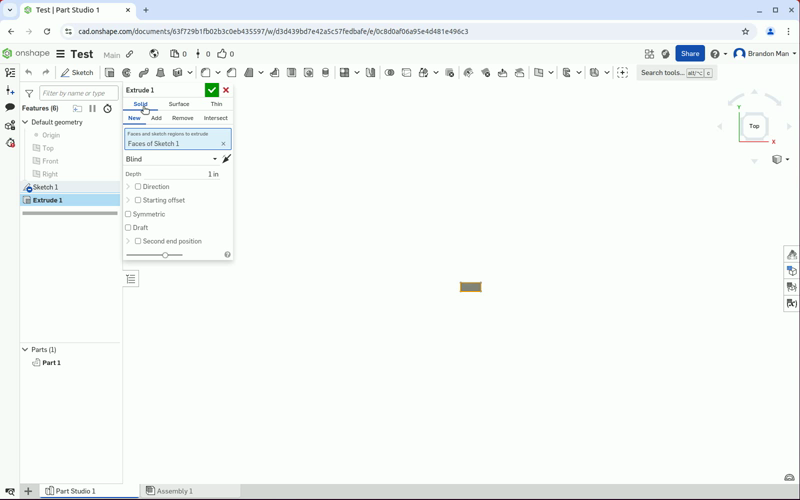
click(143, 106)
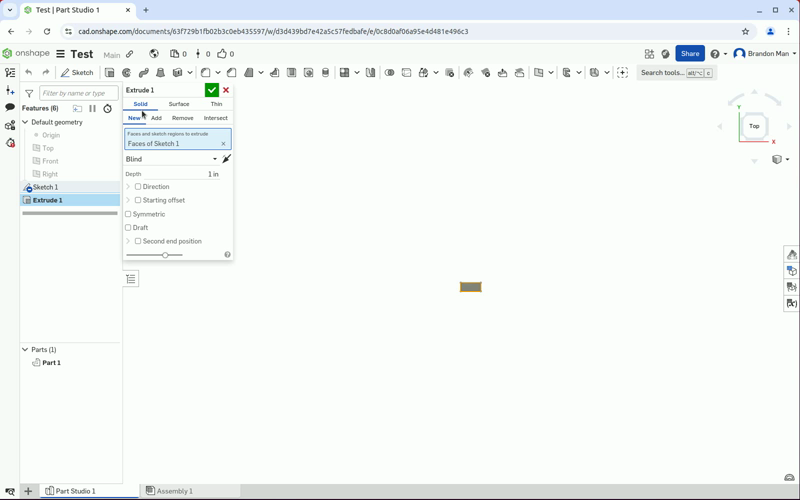
mouse_move(137, 120)
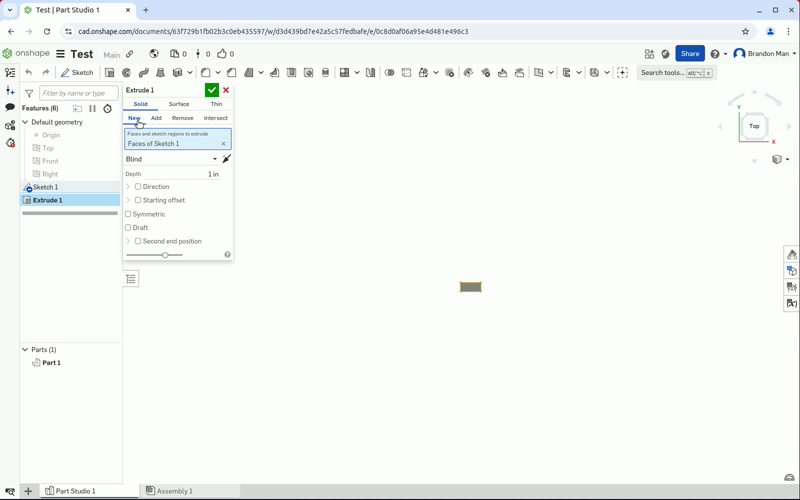
click(137, 120)
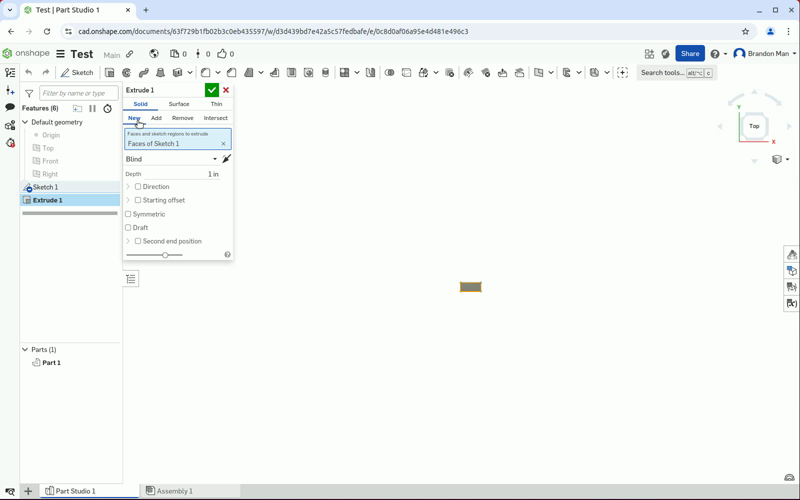
key(tab, 4)
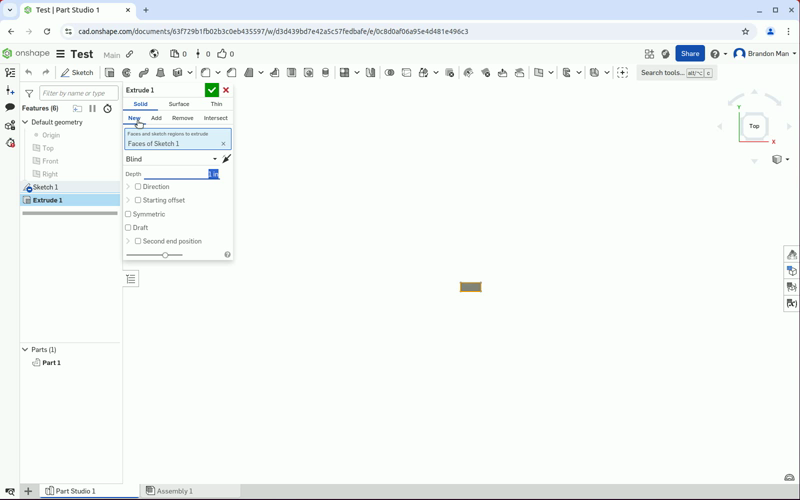
text(-23.108)
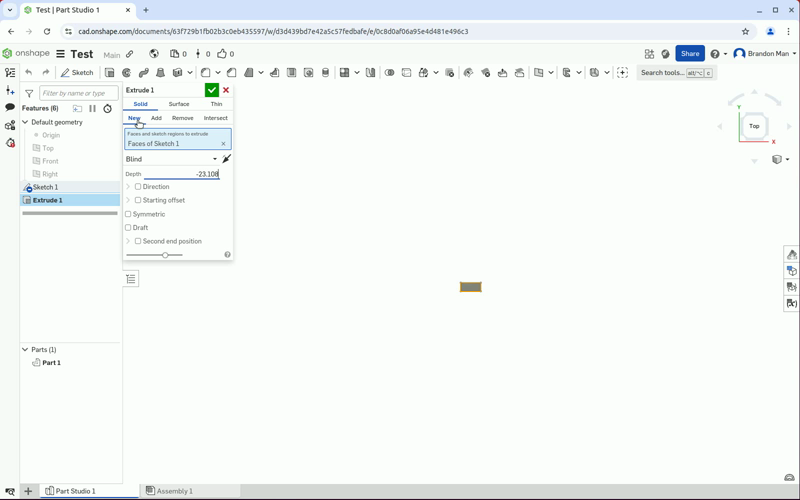
key(enter)
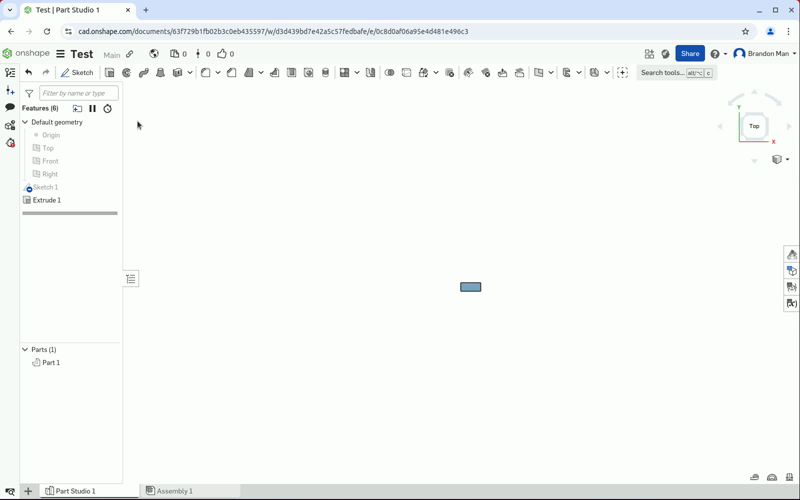
key(shift+h)
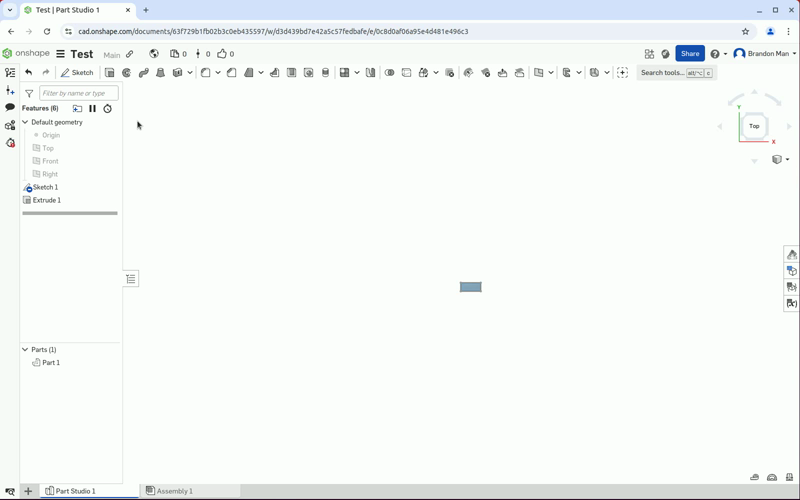
key(shift+h)
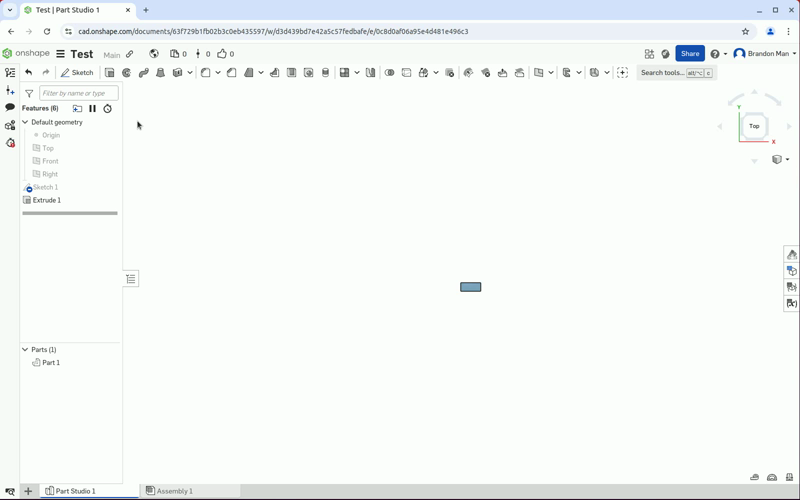
mouse_move(73, 189)
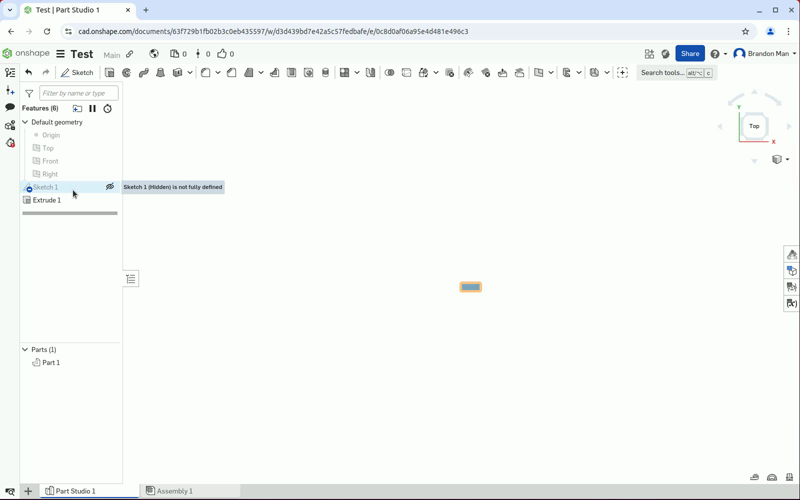
click(73, 189)
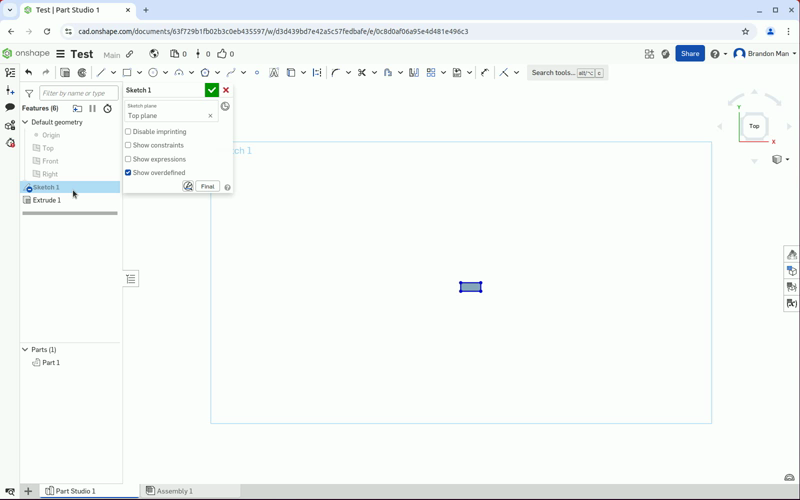
mouse_move(229, 92)
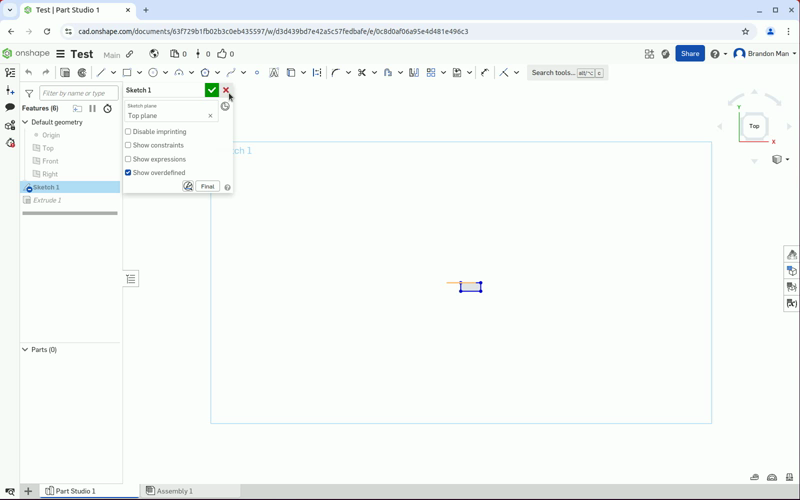
click(229, 92)
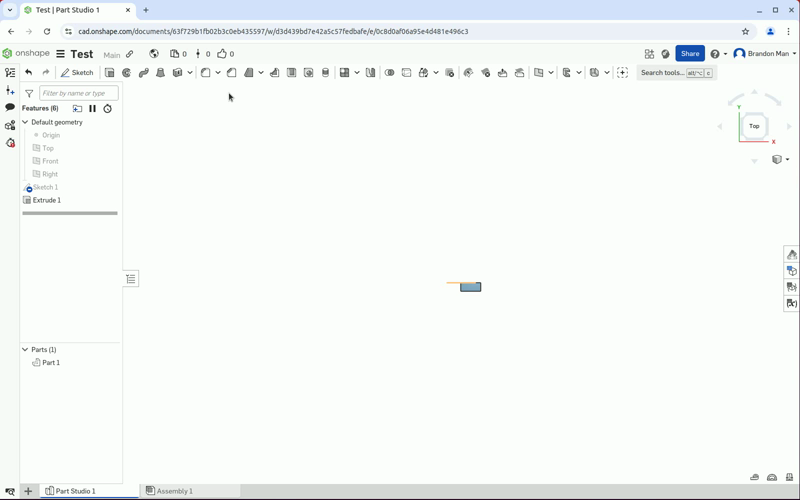
mouse_move(73, 352)
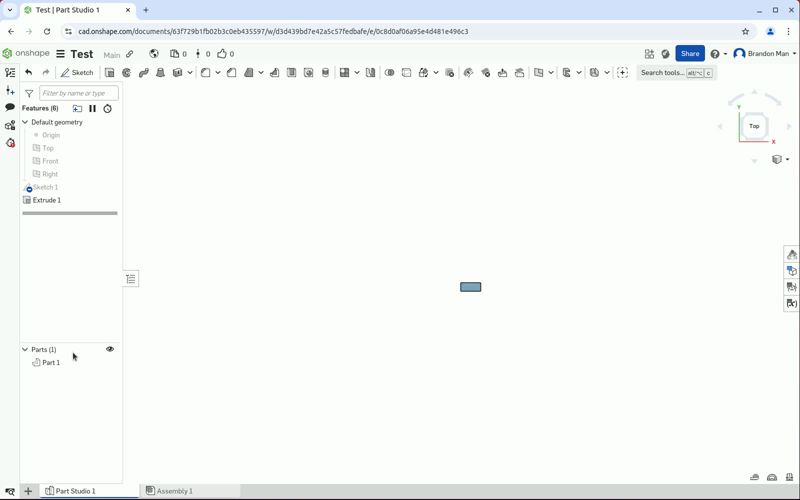
key(y)
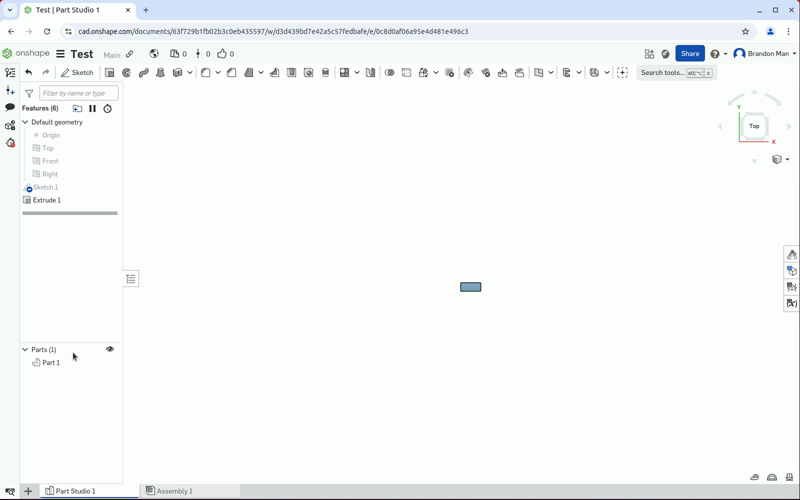
key(shift+p)
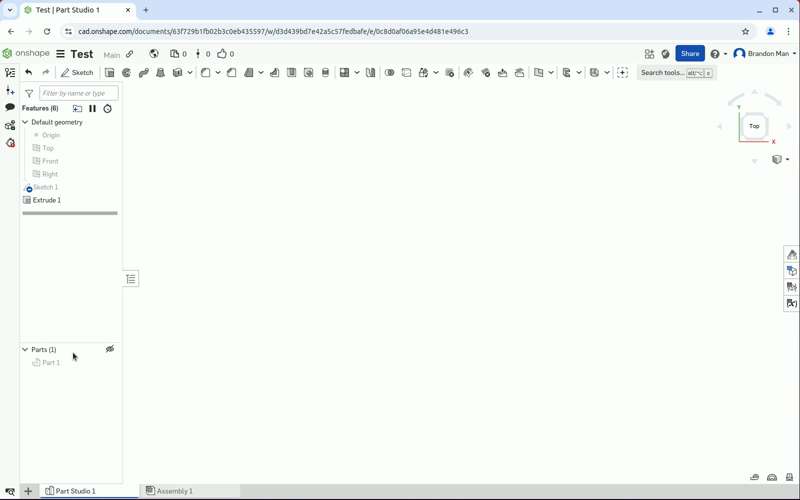
key(space)
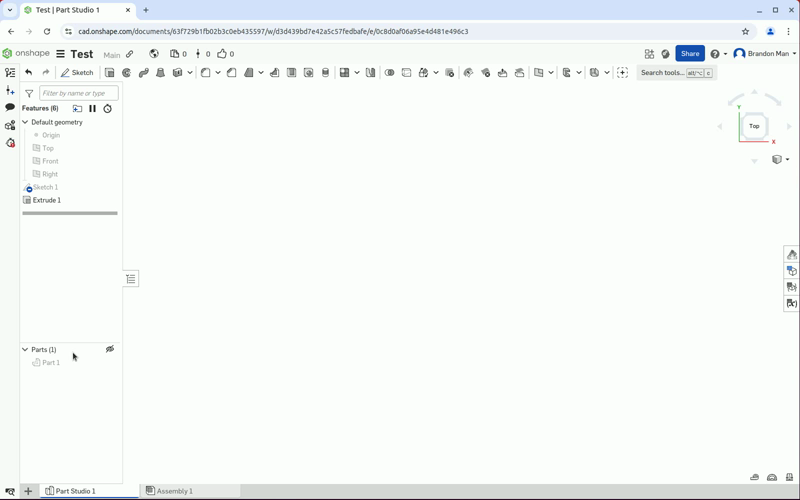
key_down(shift)
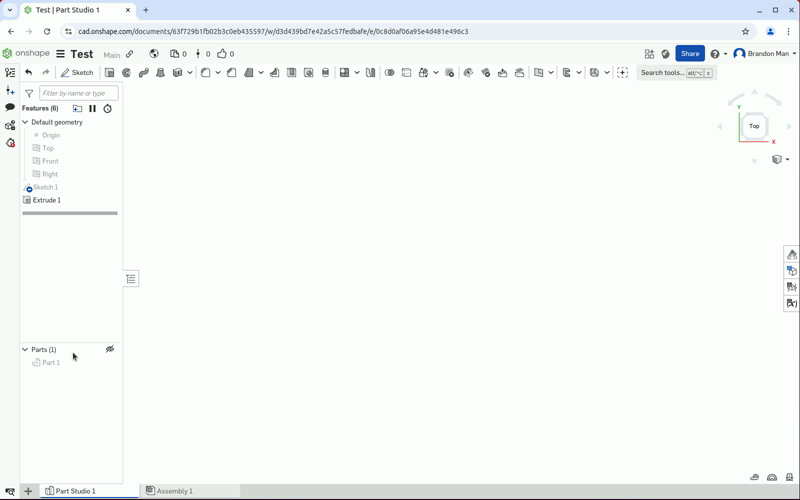
key(up)
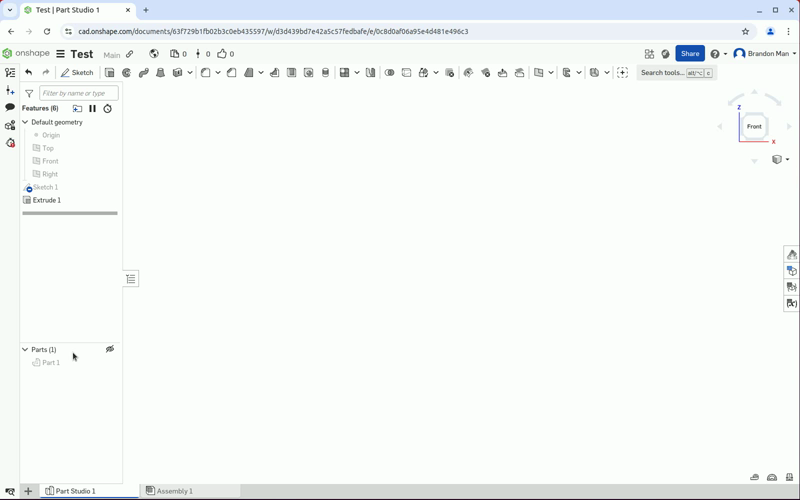
key_up(shift)
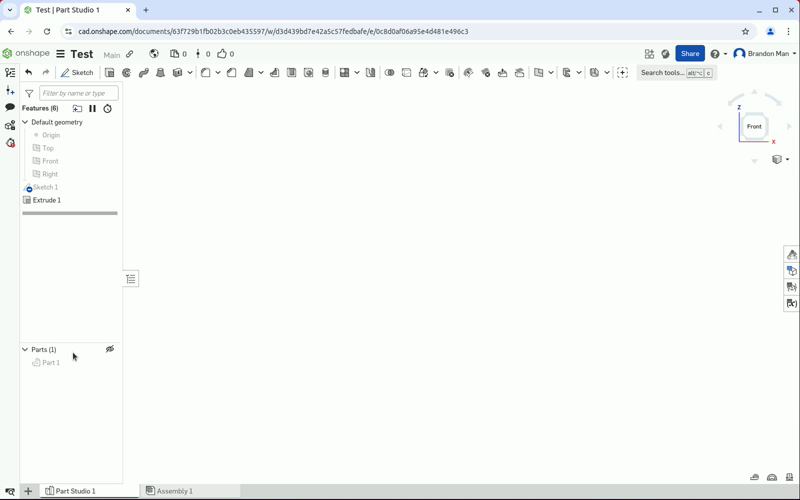
mouse_move(73, 352)
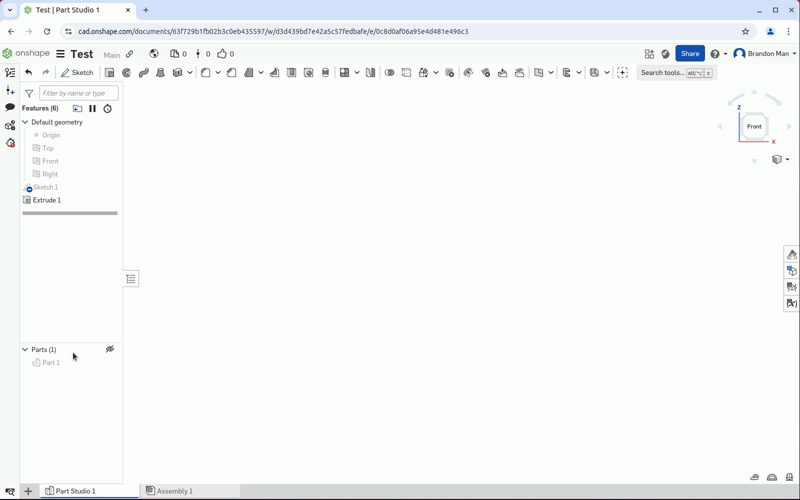
key(shift+y)
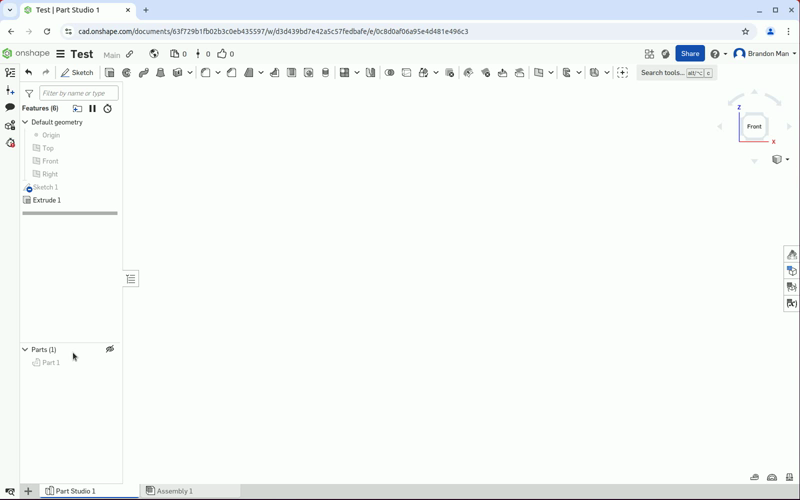
key(shift+s)
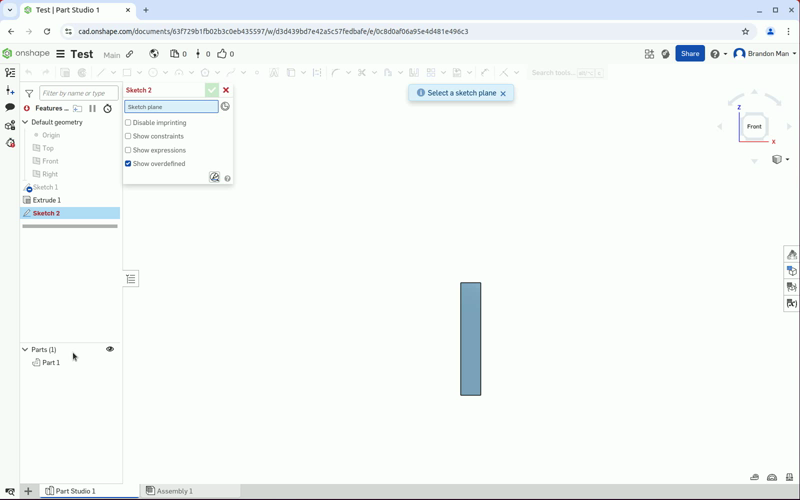
mouse_move(73, 163)
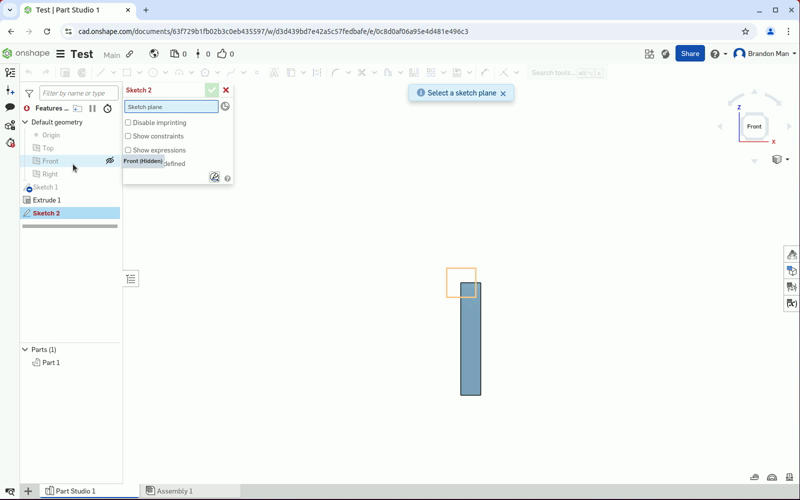
click(73, 163)
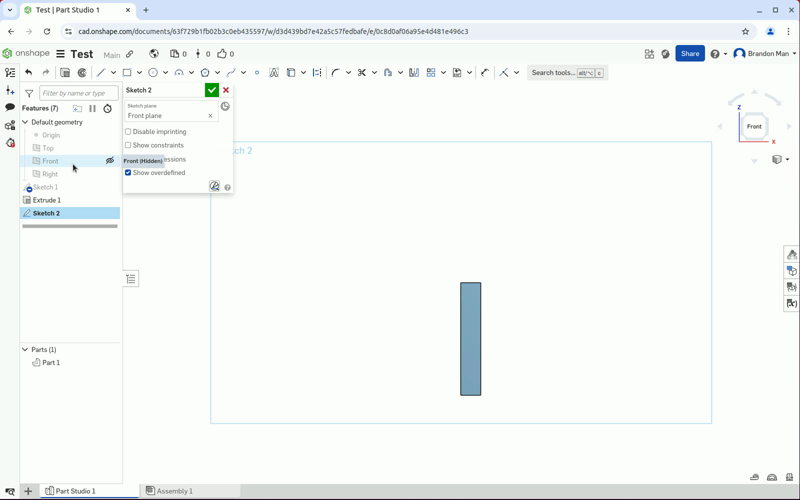
mouse_move(73, 352)
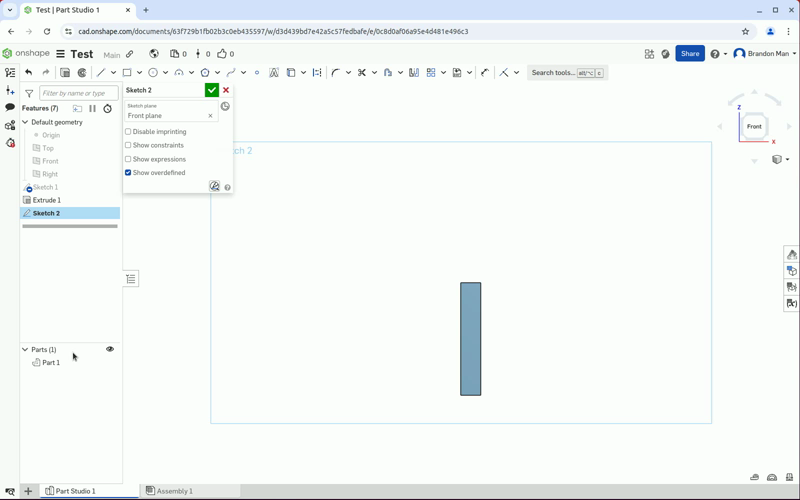
key(y)
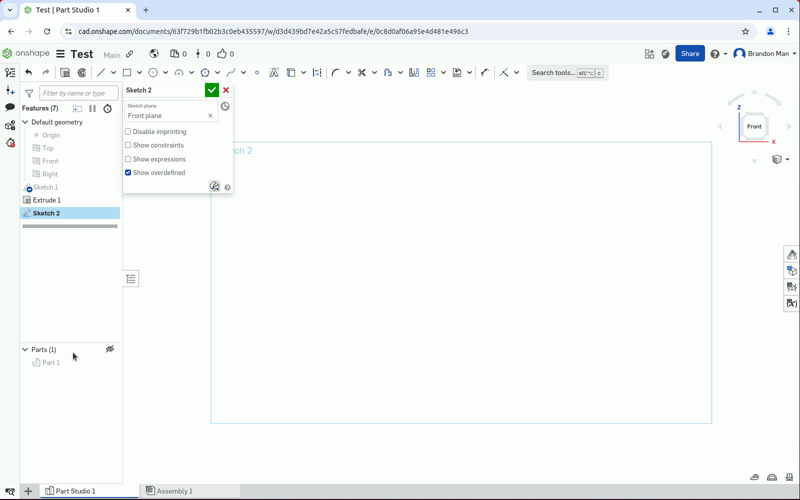
key(c)
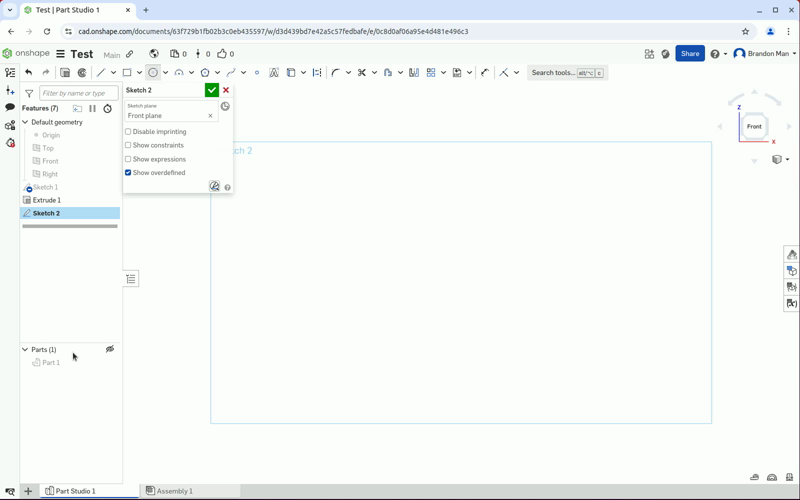
key_down(shift)
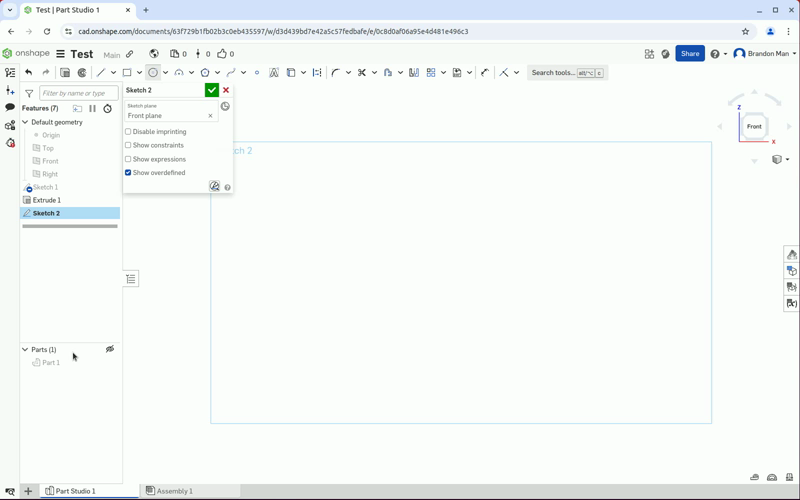
mouse_move(471, 387)
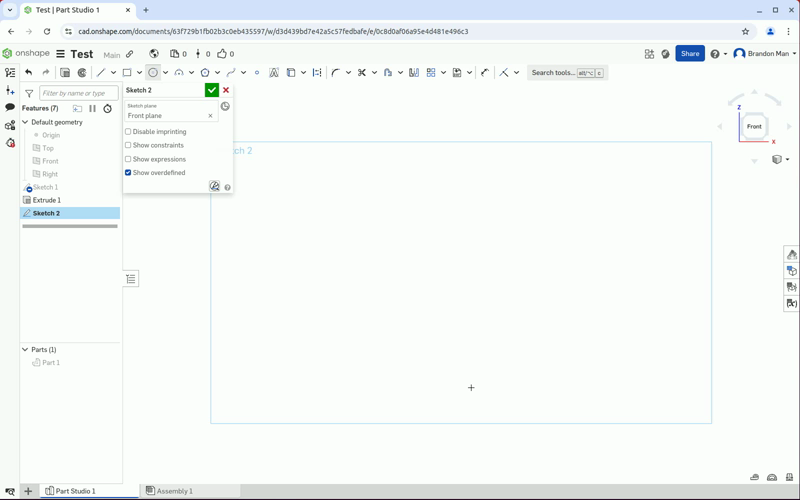
click(471, 387)
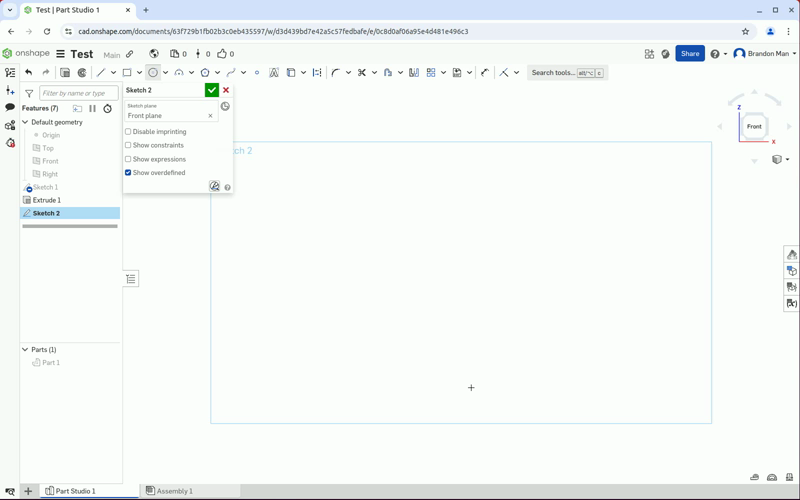
key_up(shift)
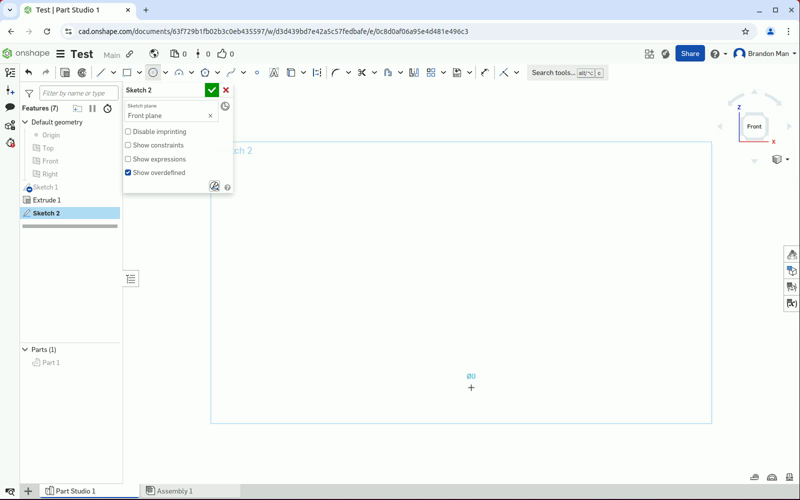
mouse_move(477, 387)
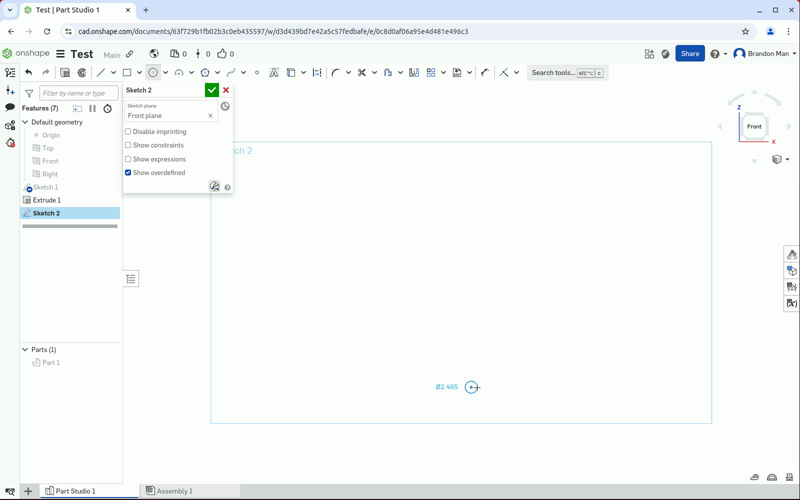
click(477, 387)
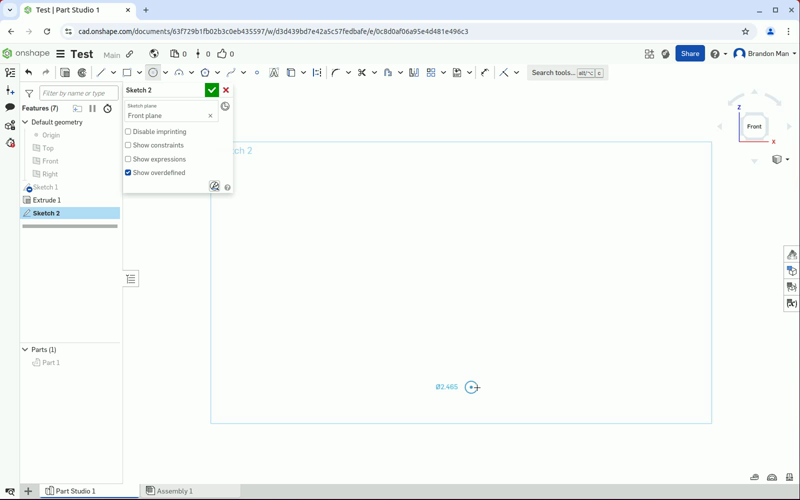
key(esc)
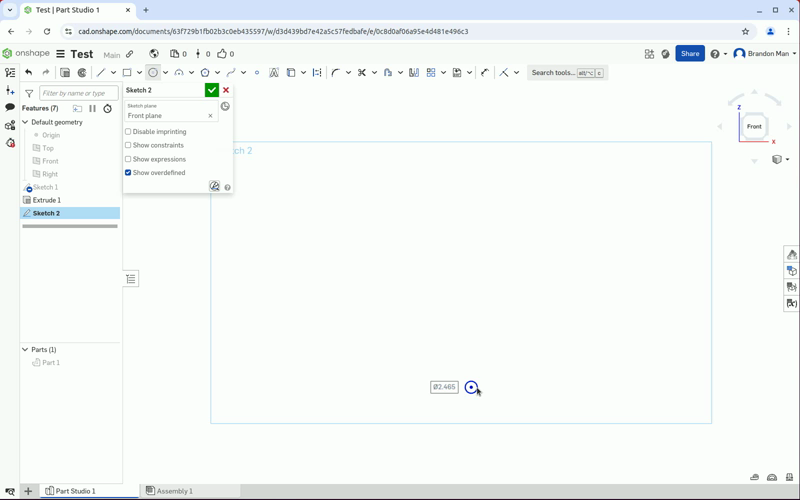
mouse_move(468, 391)
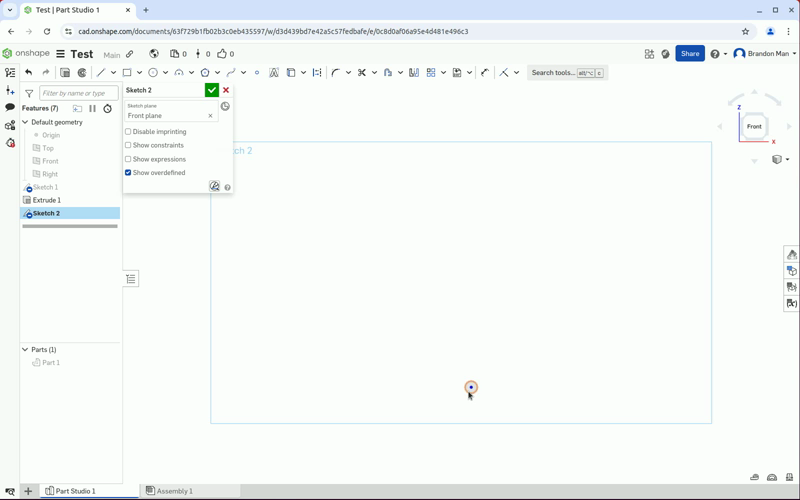
scroll(6)
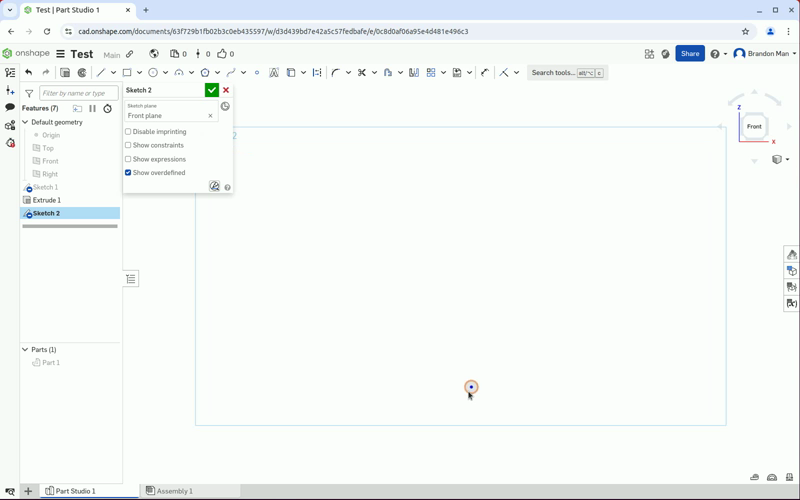
scroll(6)
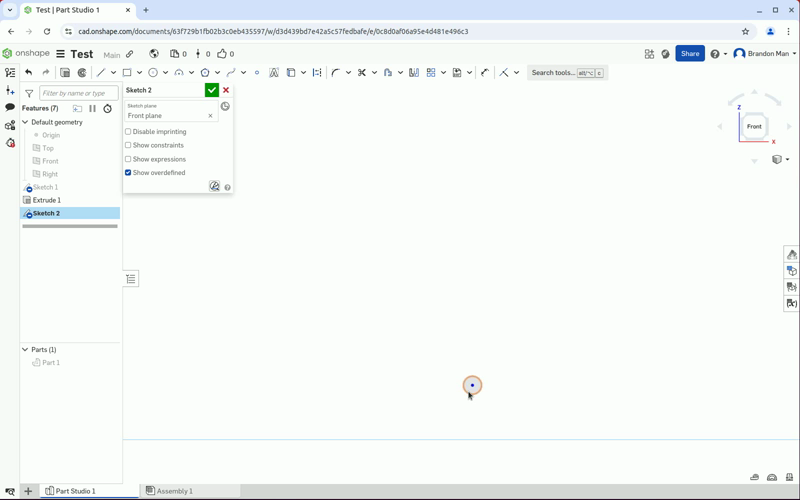
scroll(6)
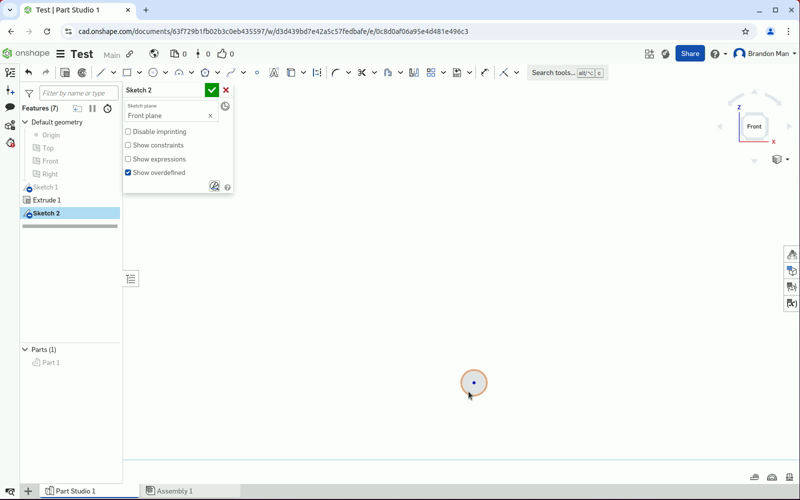
scroll(6)
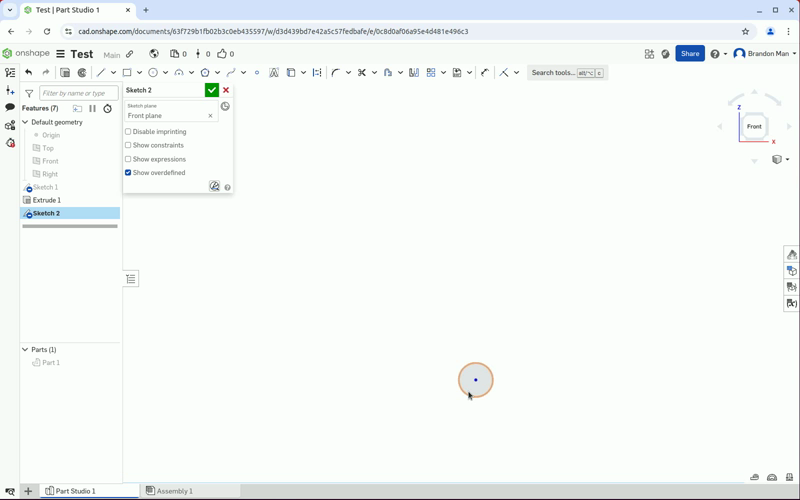
scroll(6)
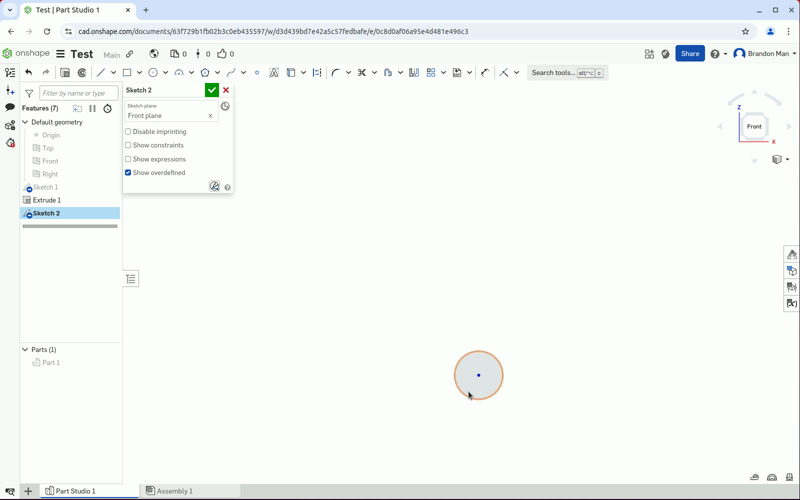
scroll(6)
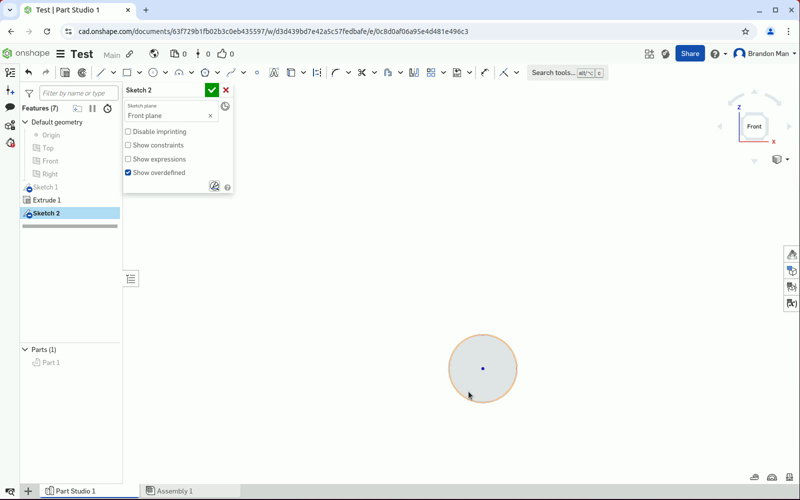
scroll(6)
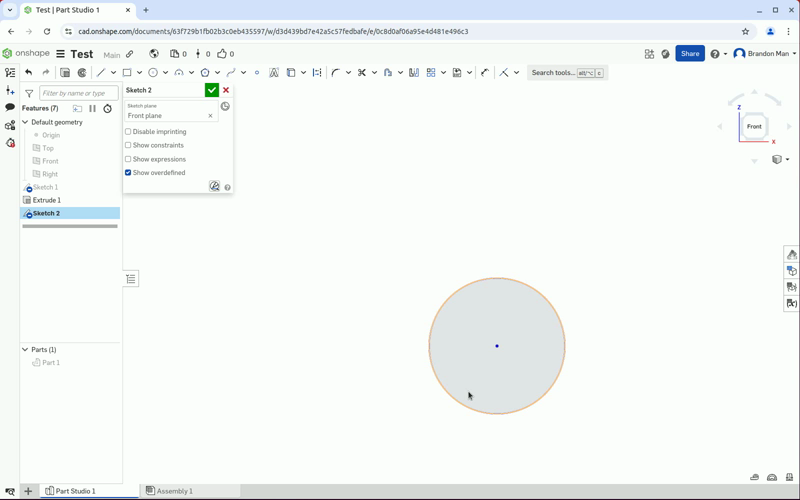
click(468, 391)
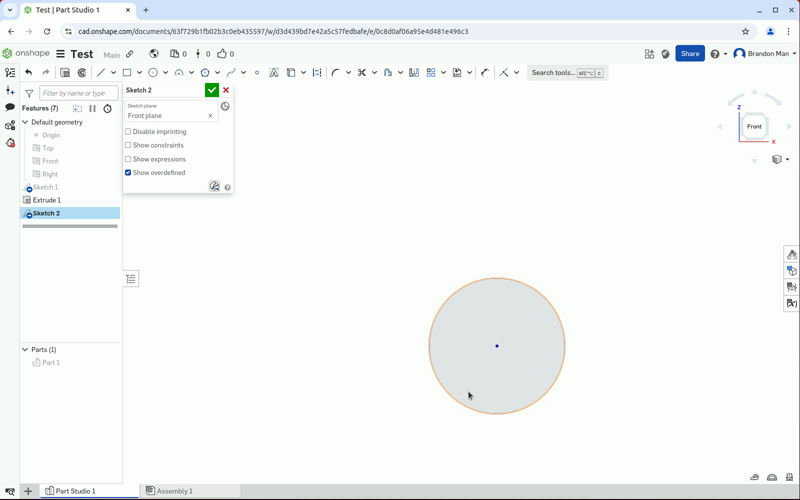
scroll(-6)
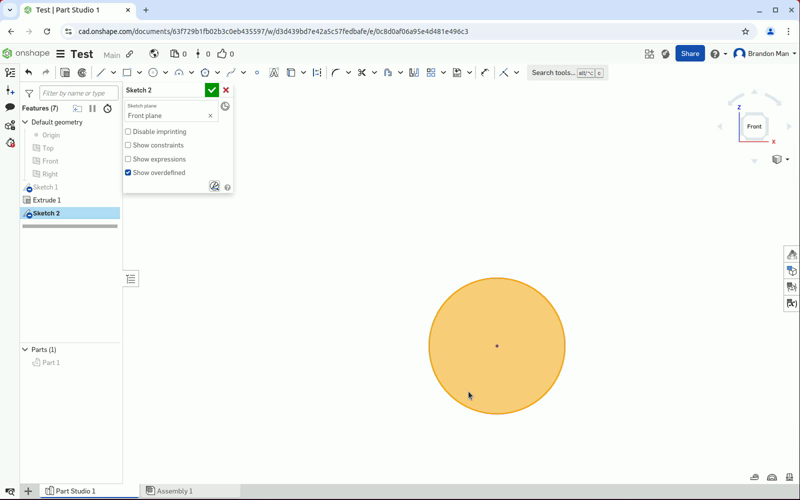
scroll(-6)
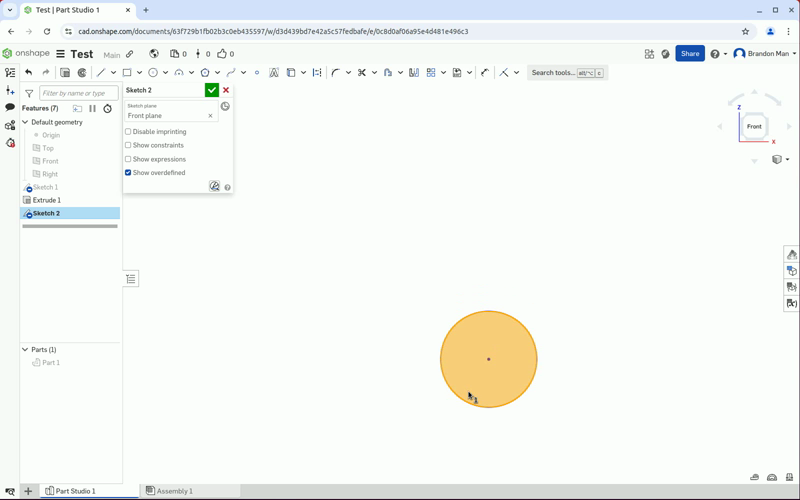
scroll(-6)
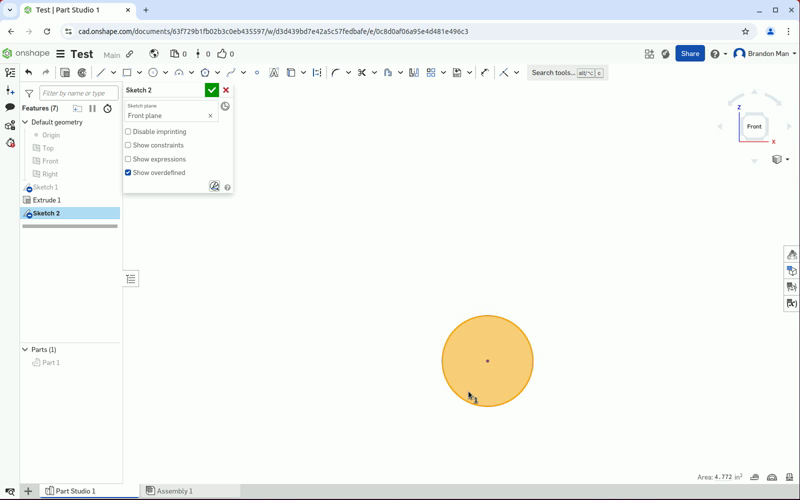
scroll(-6)
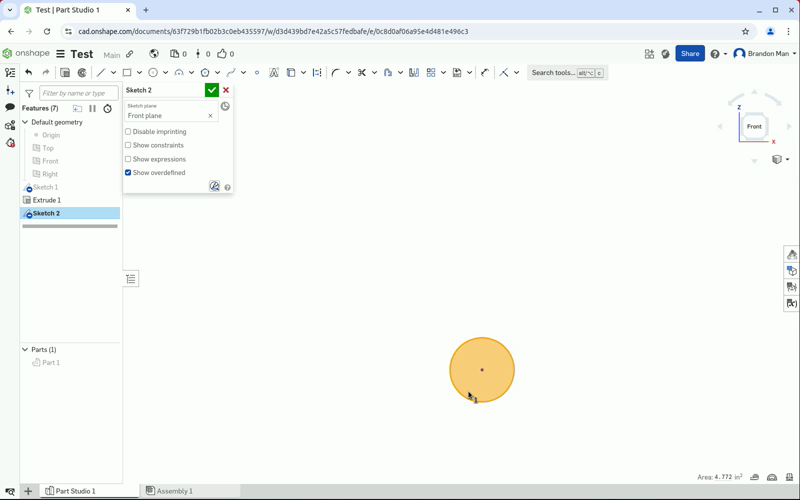
scroll(-6)
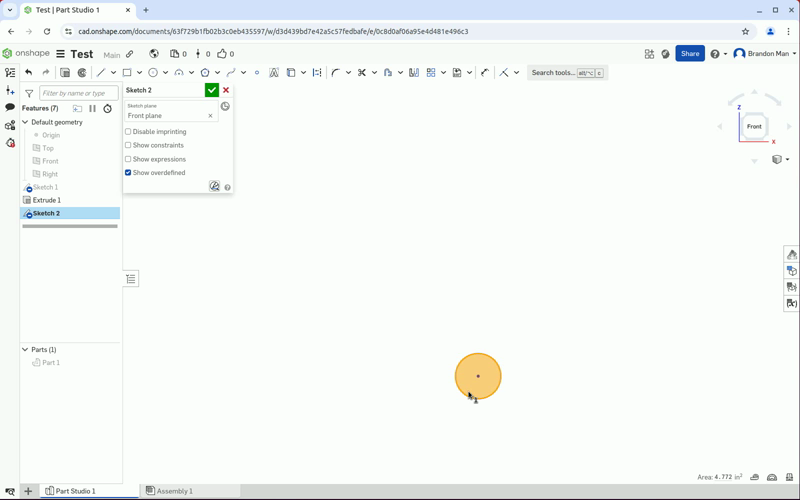
scroll(-6)
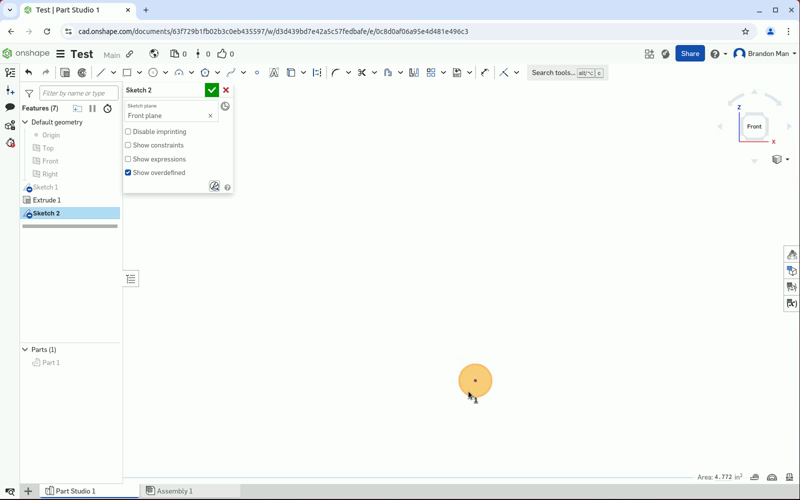
scroll(-6)
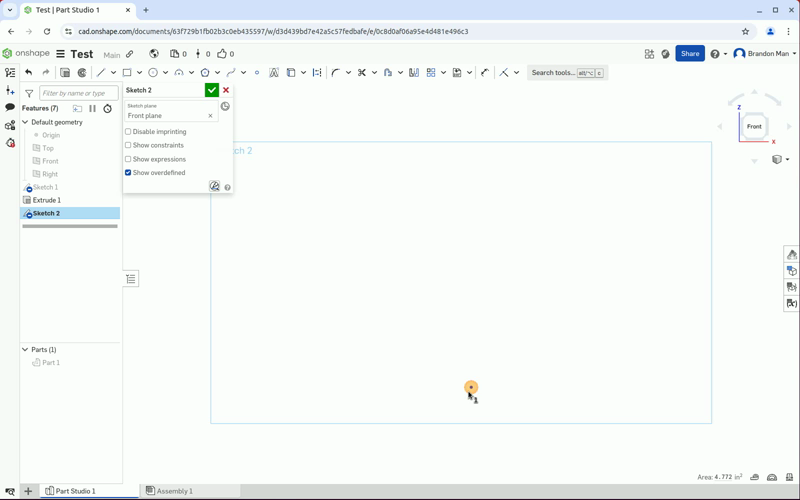
mouse_move(73, 352)
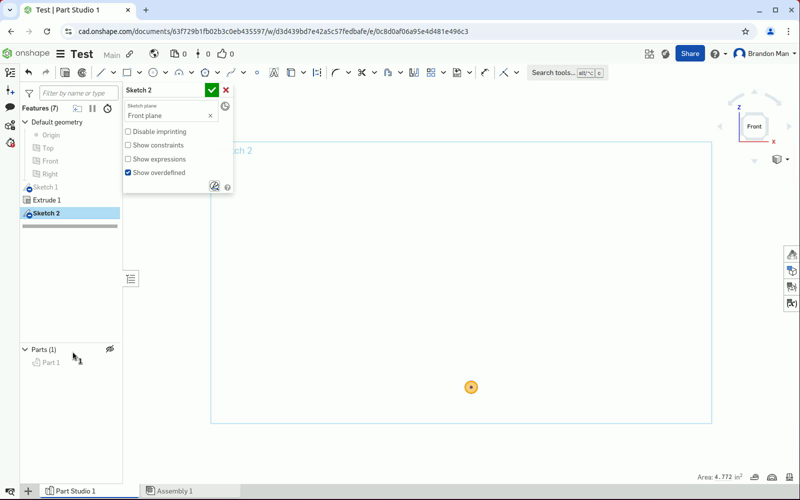
key(shift+y)
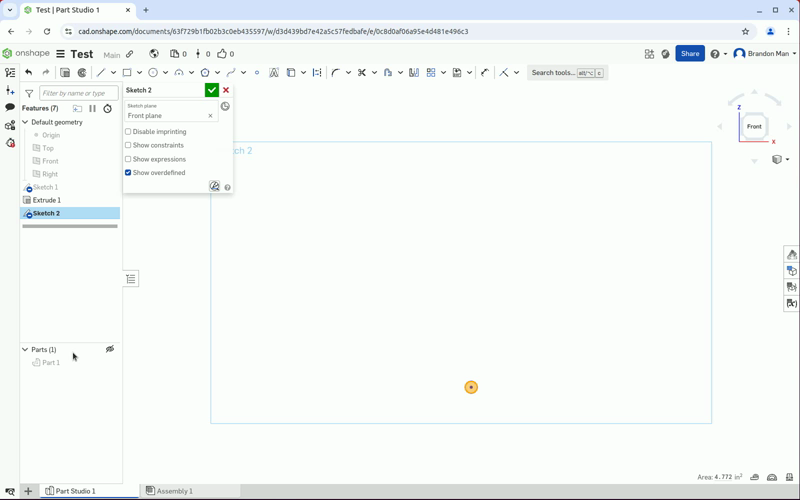
key(shift+e)
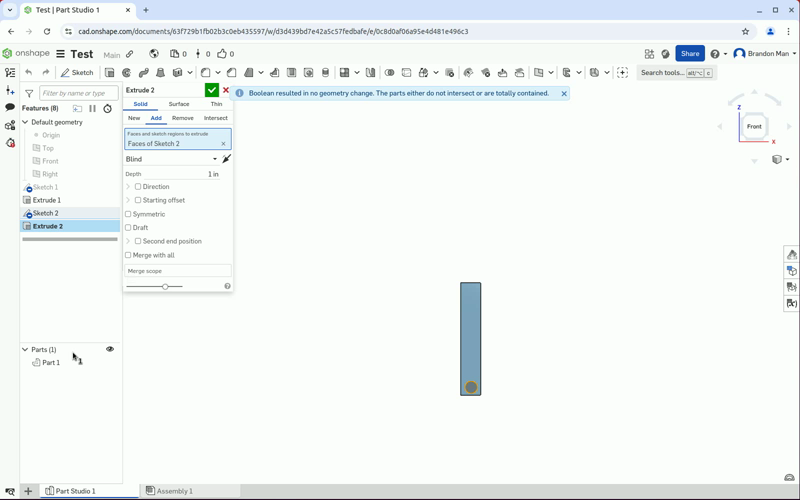
mouse_move(143, 106)
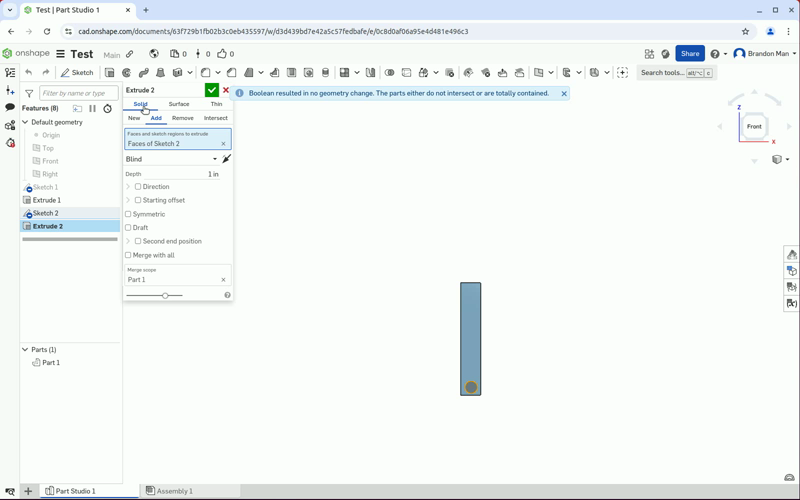
click(143, 106)
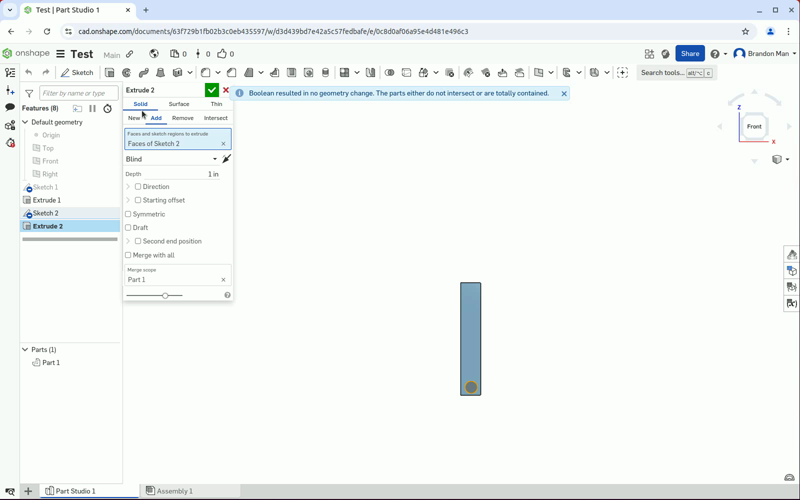
mouse_move(137, 120)
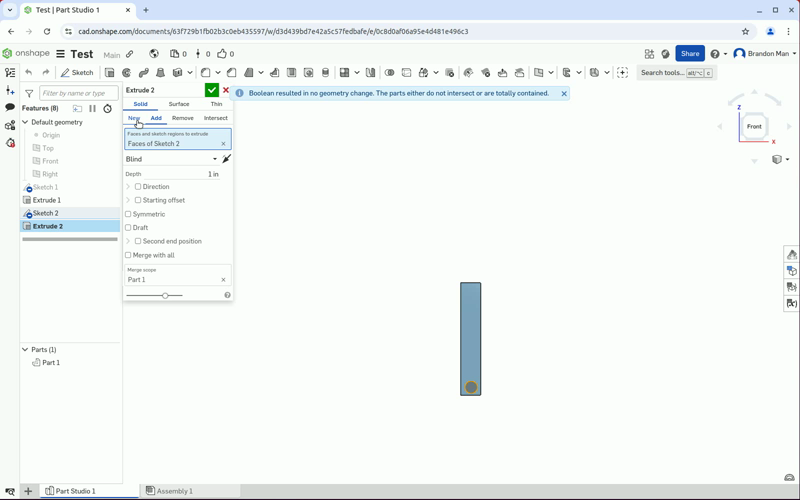
click(137, 120)
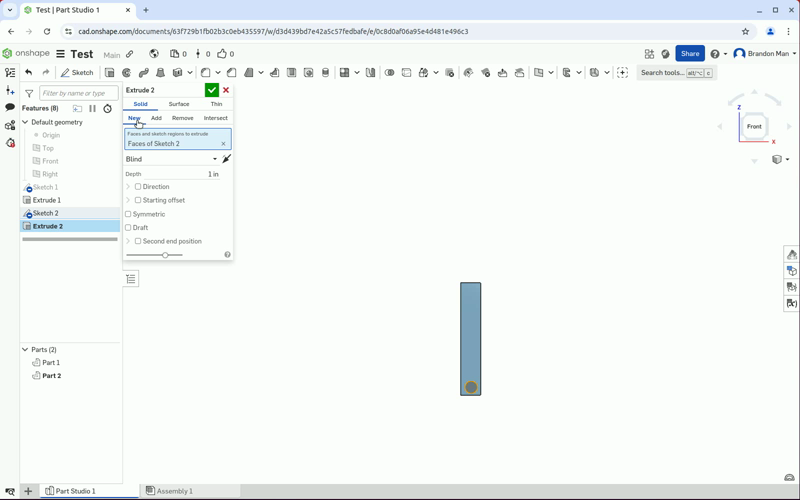
key(tab, 4)
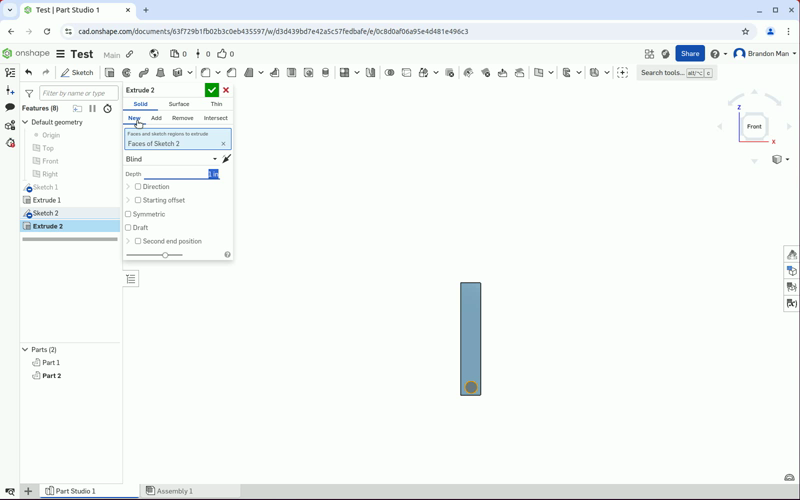
text(-1.444)
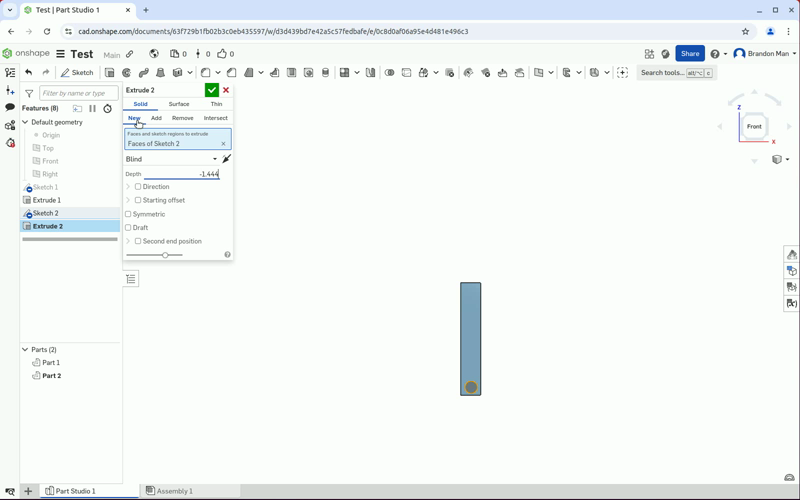
key(enter)
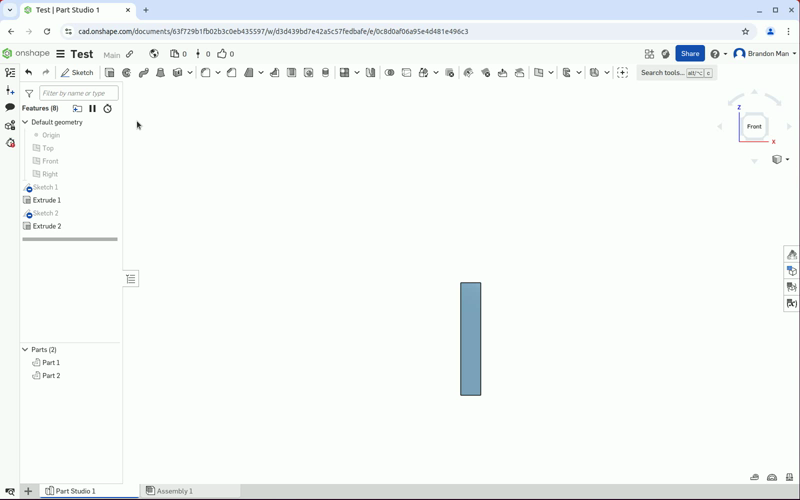
key(shift+h)
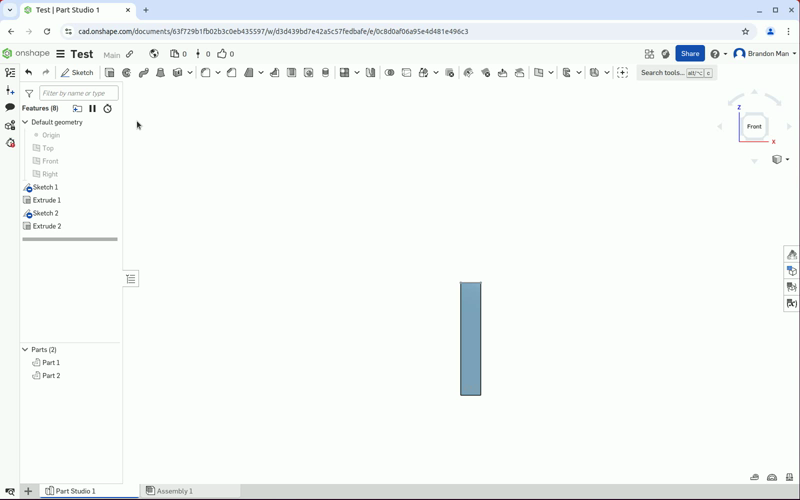
key(shift+h)
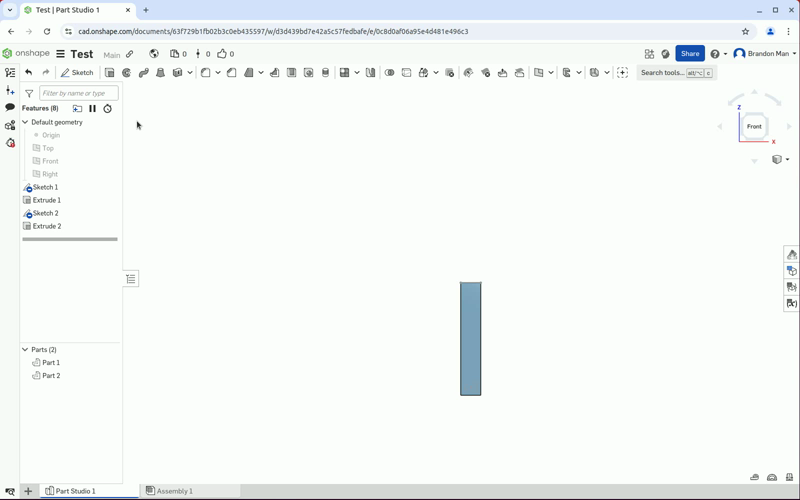
key(shift+7)
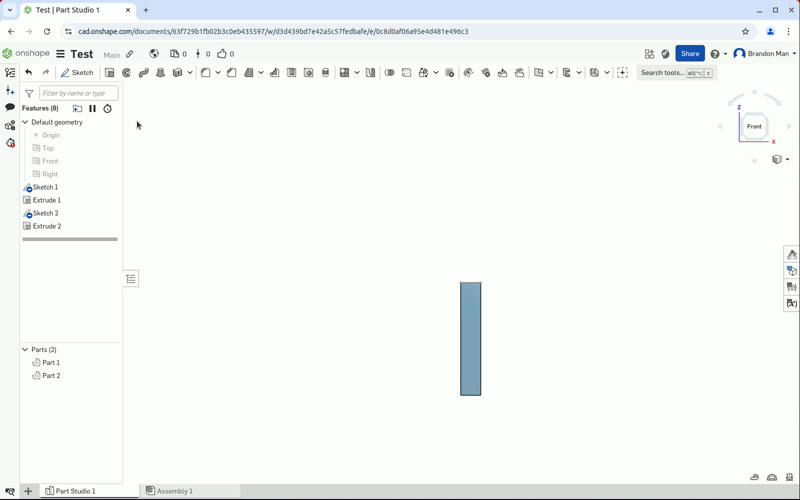
key(left, 2)
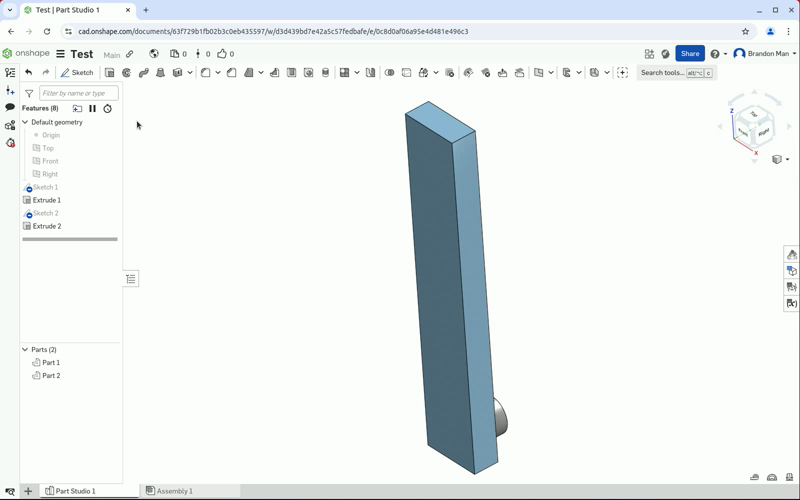
key(down, 2)
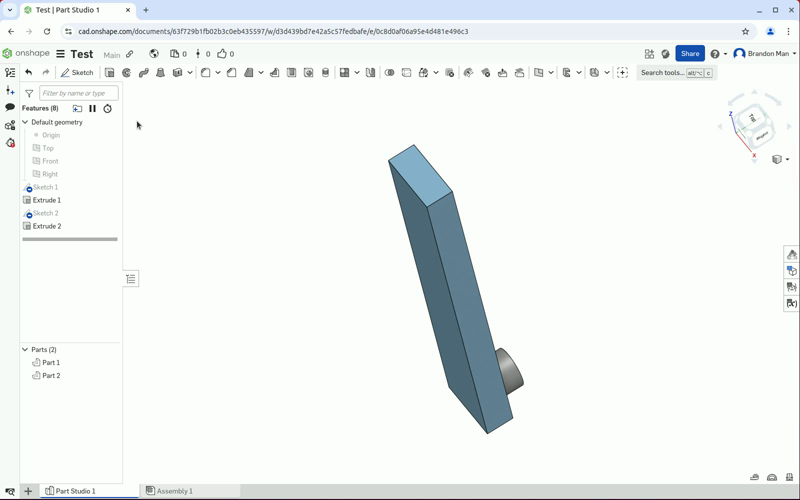
key(up, 2)
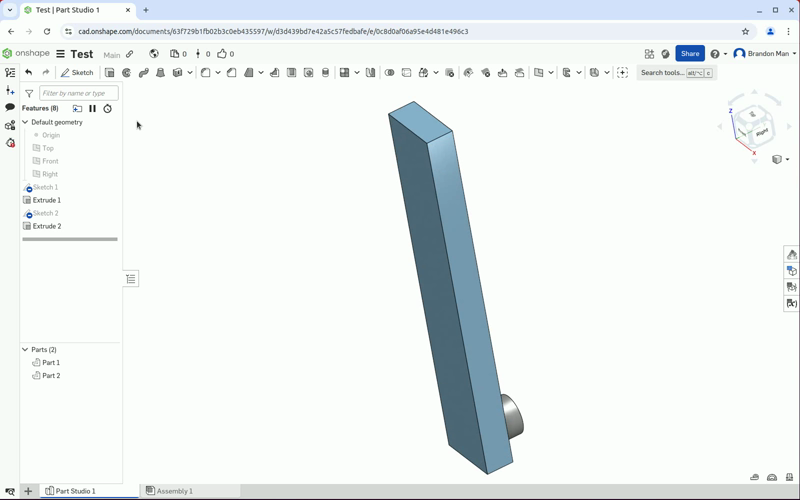
key(right, 2)
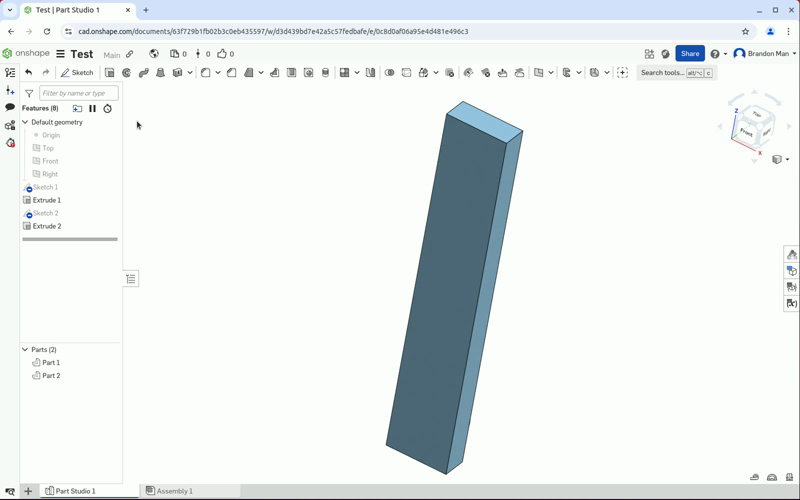
mouse_move(73, 189)
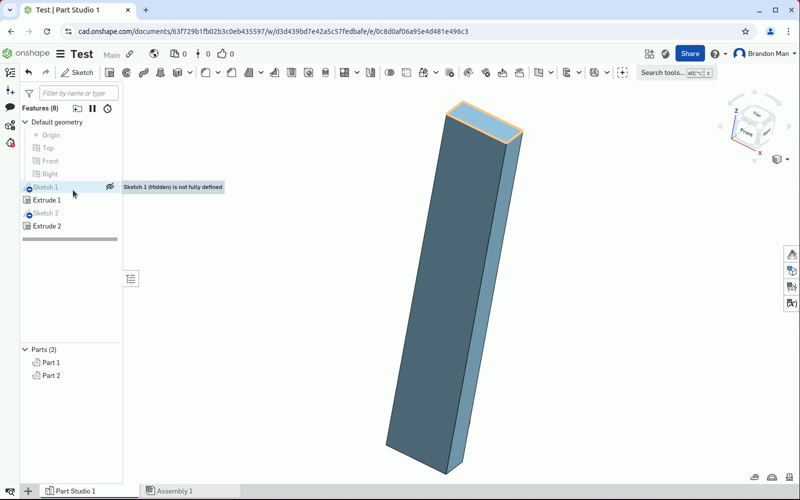
click(73, 189)